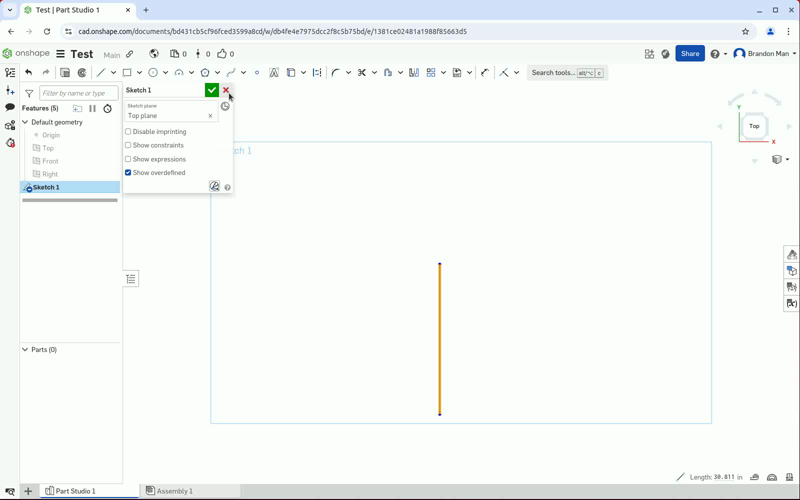
key(shift+h)
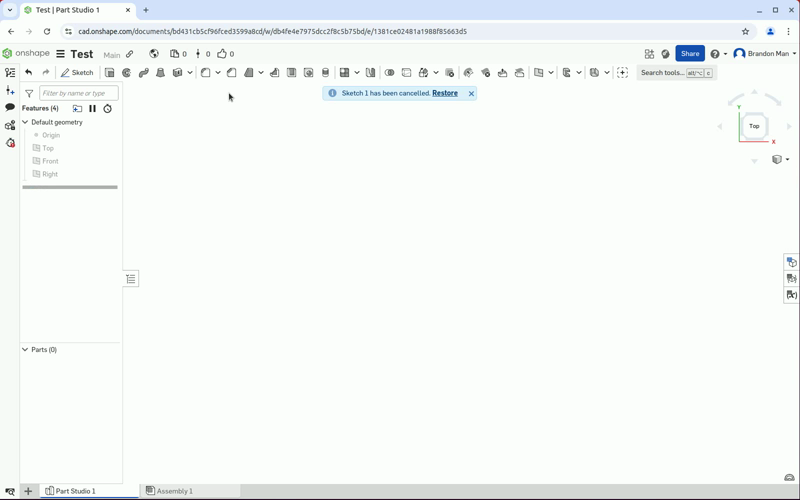
mouse_move(73, 352)
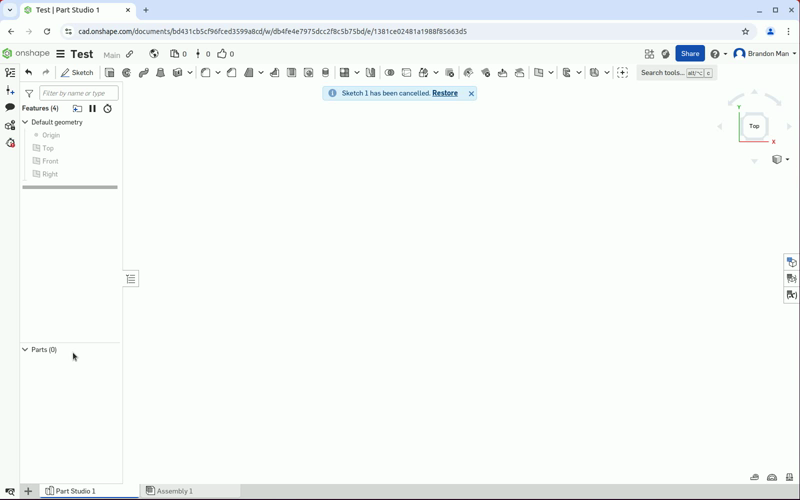
key(y)
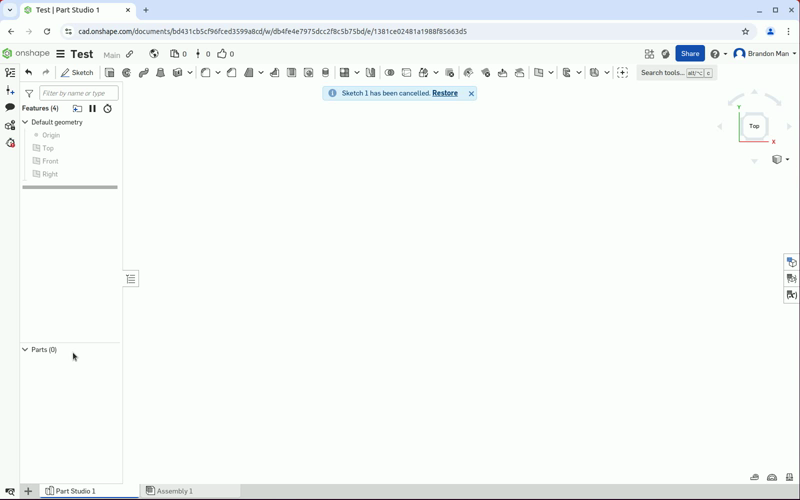
key(shift+p)
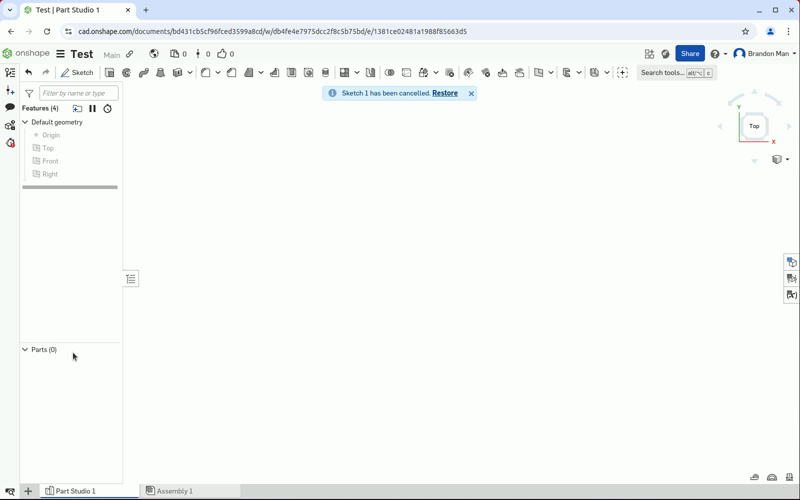
key(space)
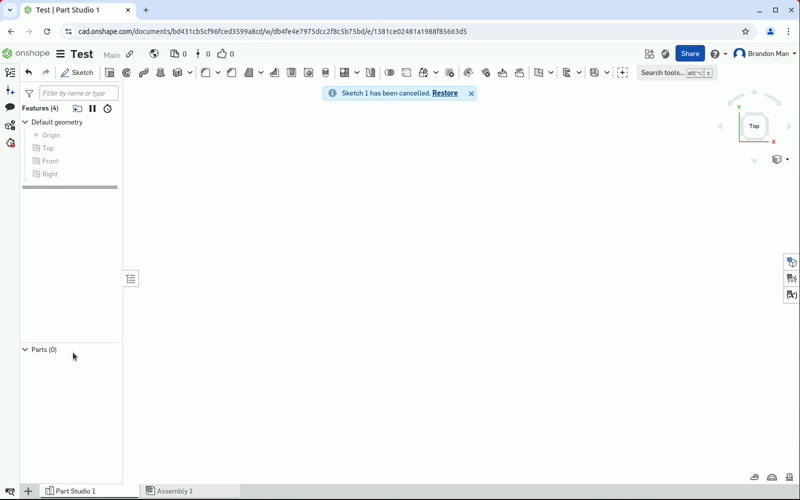
key_down(shift)
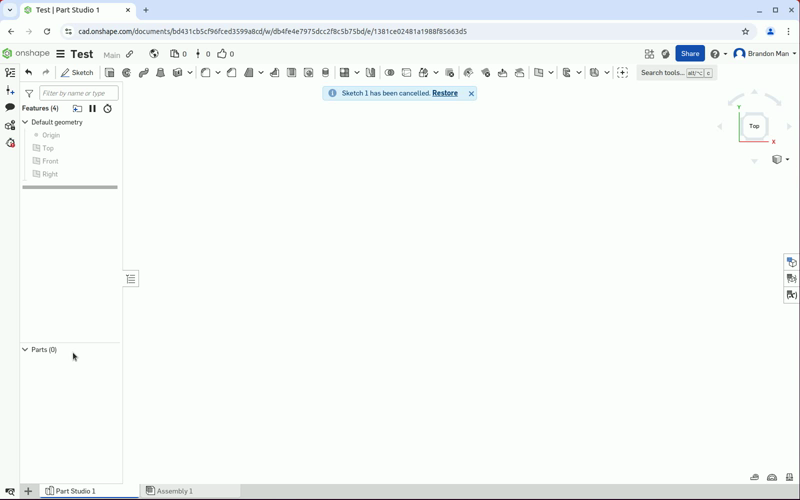
key(up)
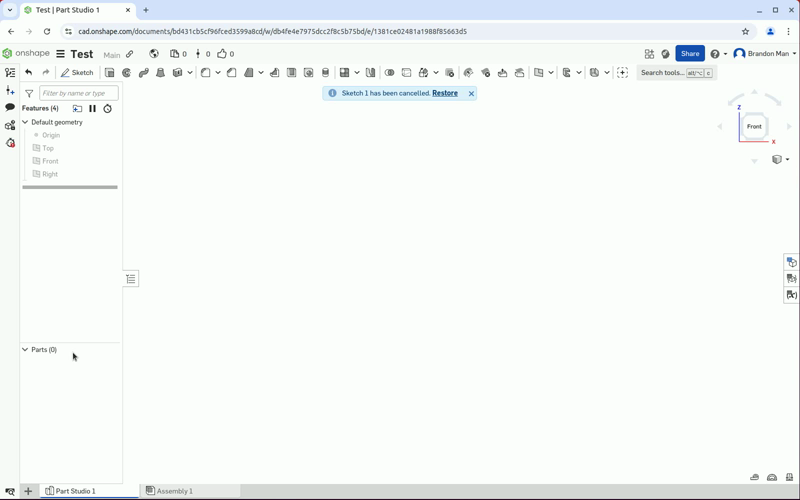
key_up(shift)
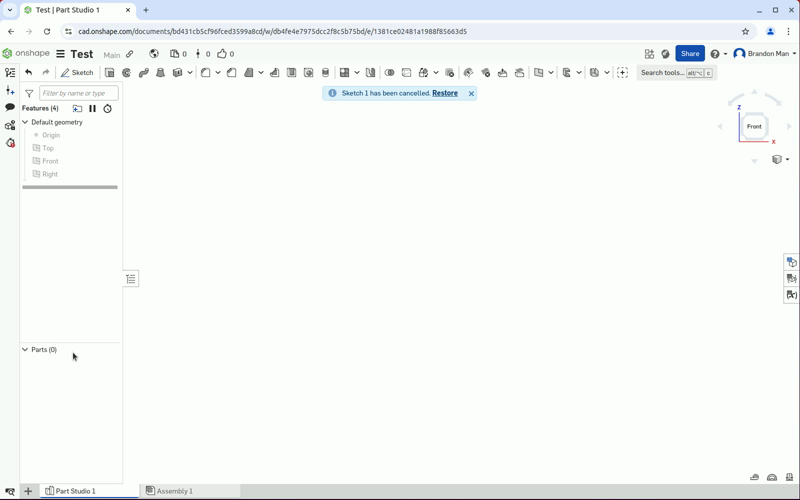
mouse_move(73, 352)
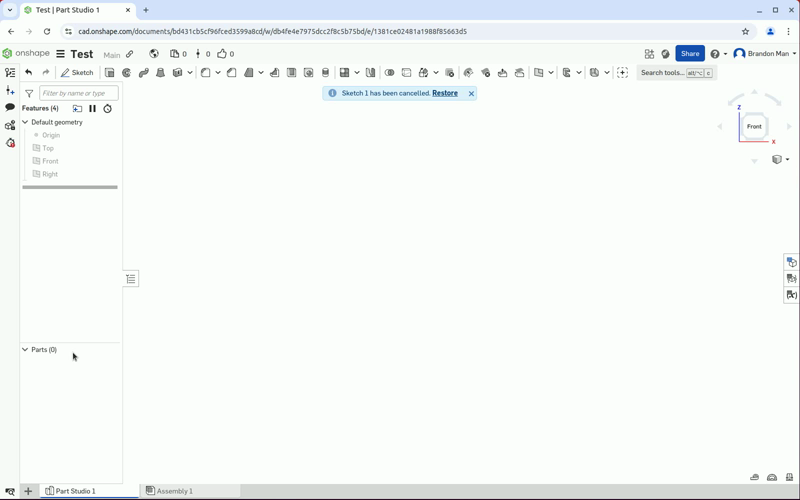
key(shift+y)
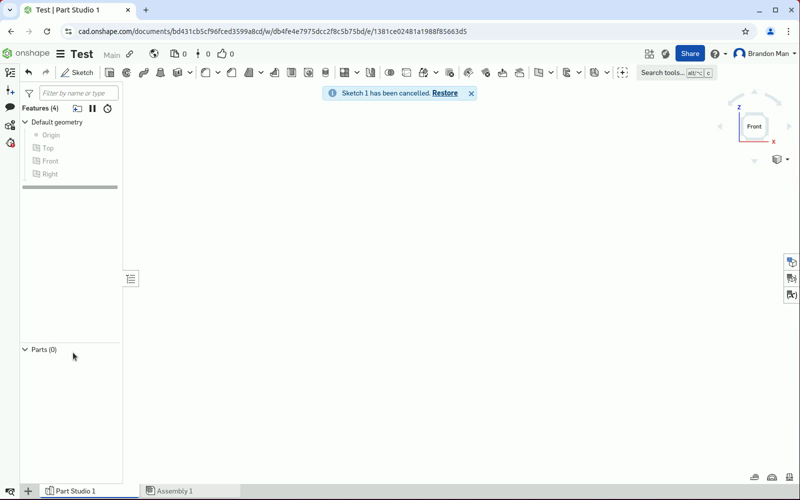
key(shift+s)
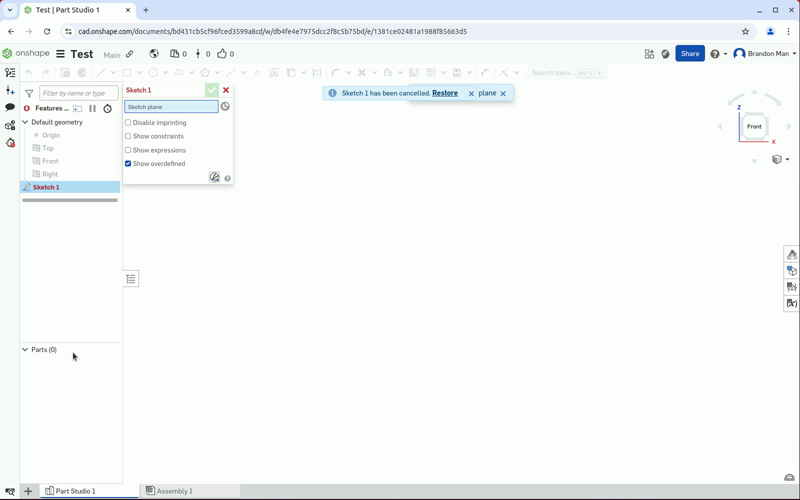
mouse_move(73, 163)
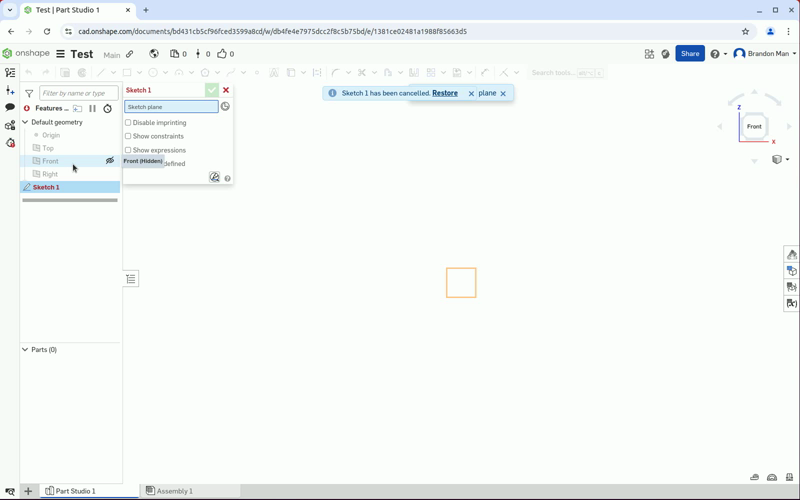
click(73, 163)
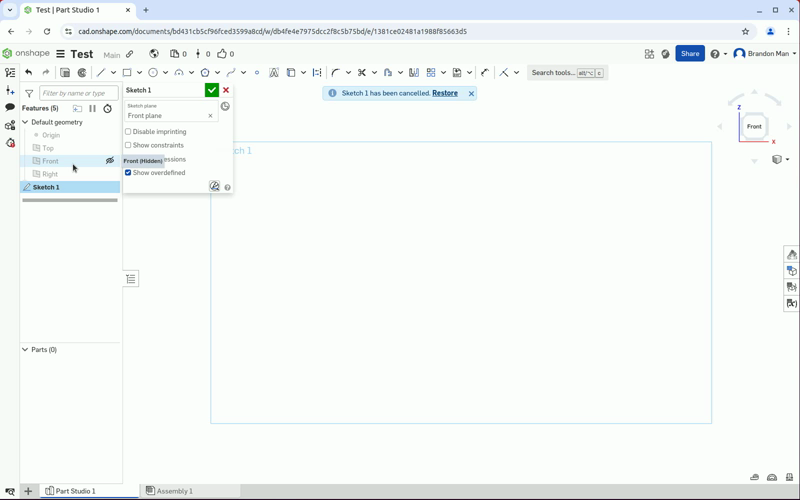
mouse_move(73, 352)
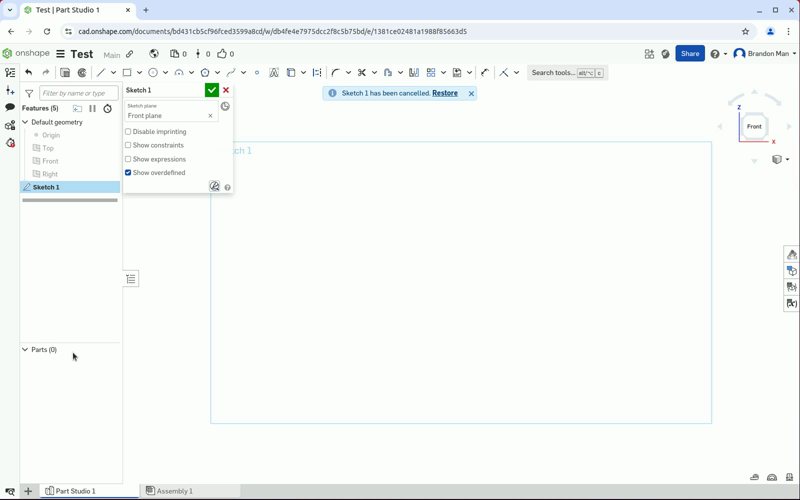
key(y)
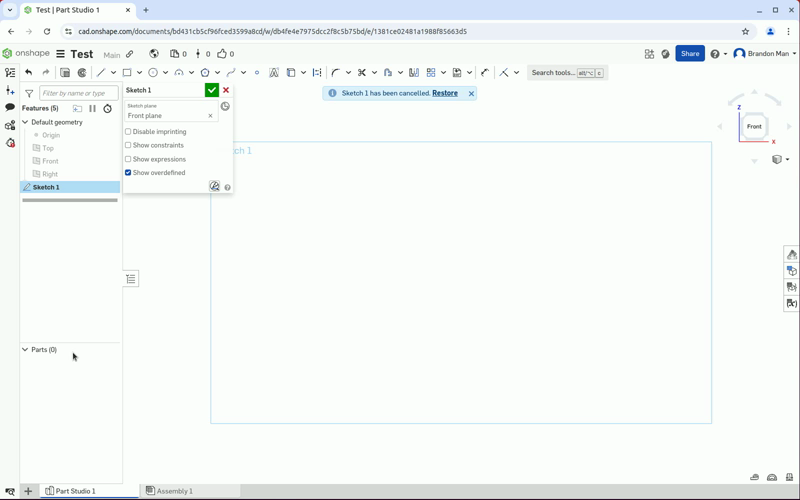
key(l)
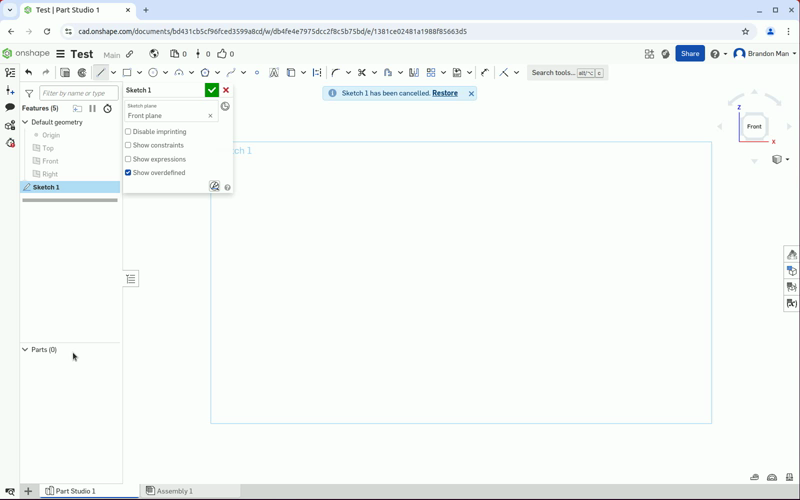
key_down(shift)
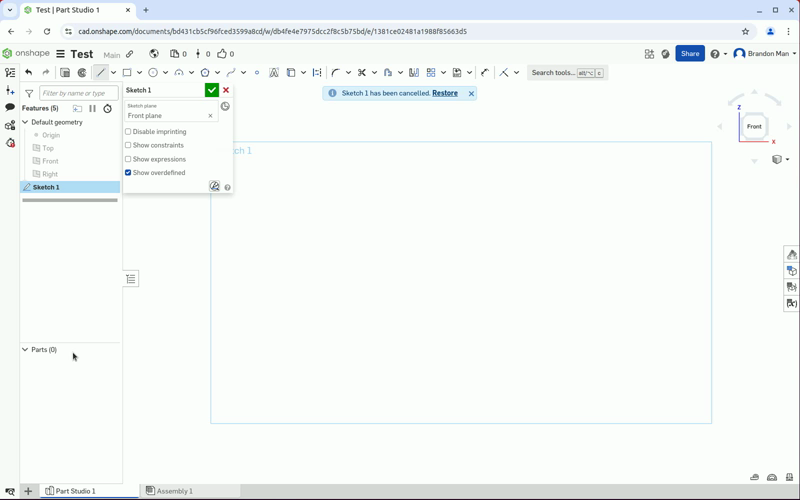
mouse_move(425, 366)
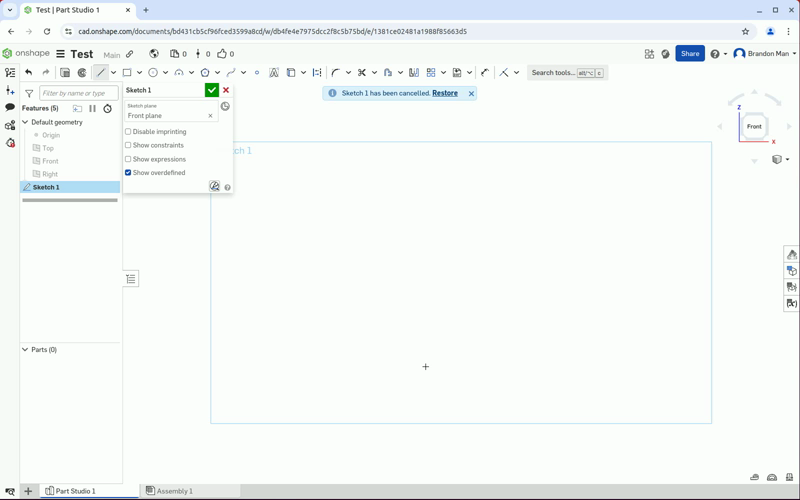
click(425, 366)
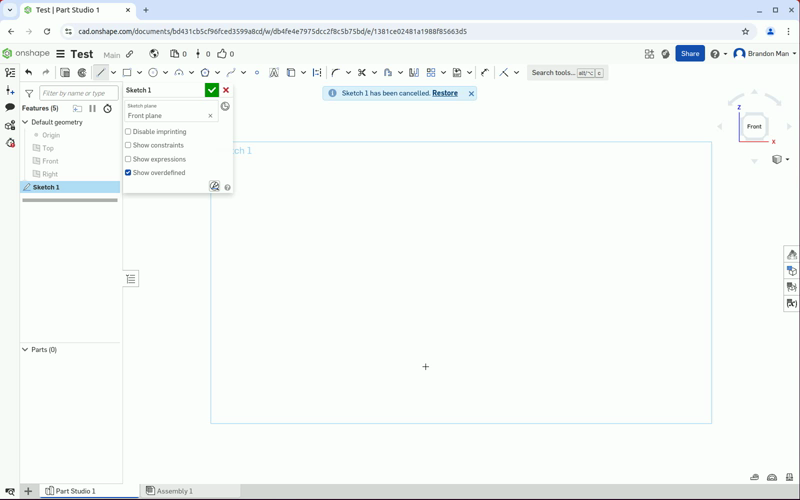
key_up(shift)
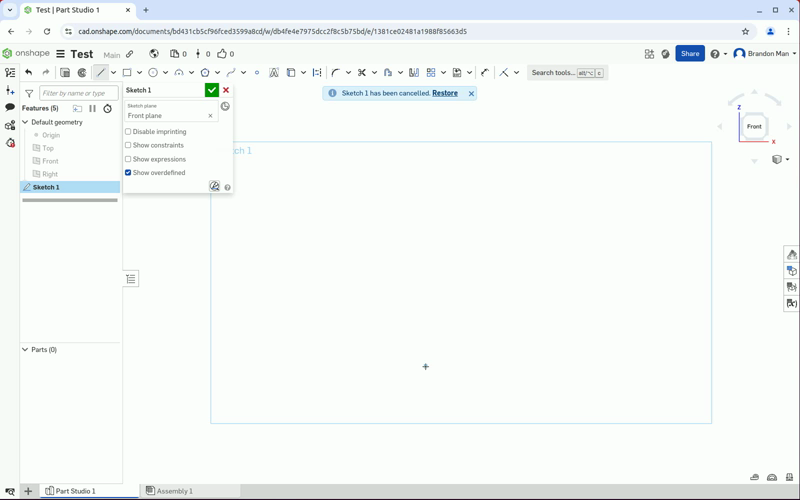
key_down(shift)
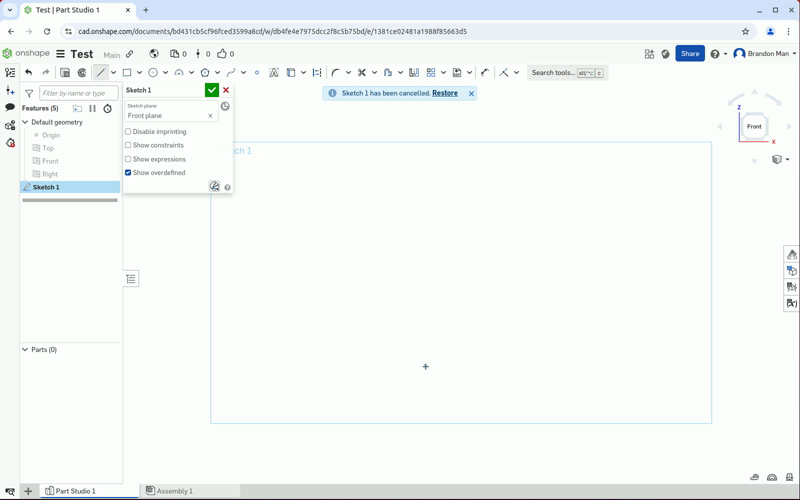
mouse_move(455, 366)
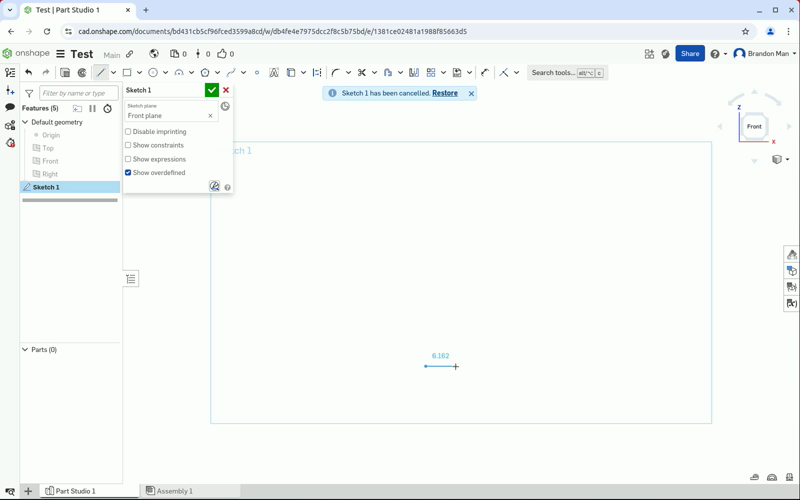
mouse_move(449, 366)
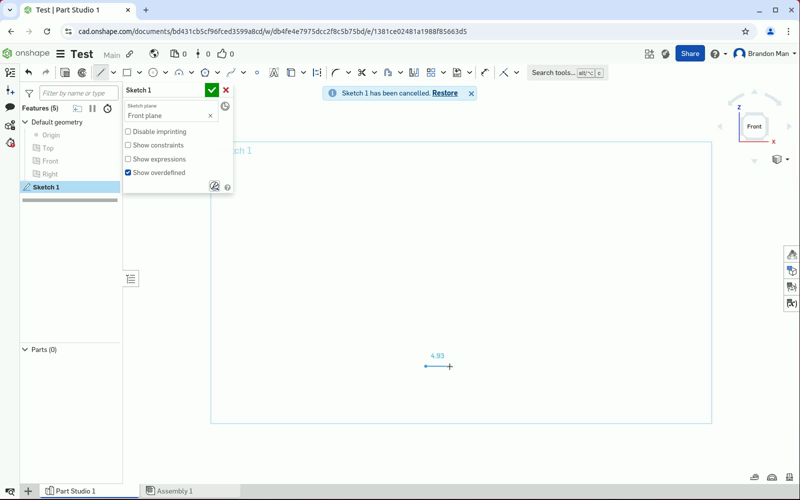
click(449, 366)
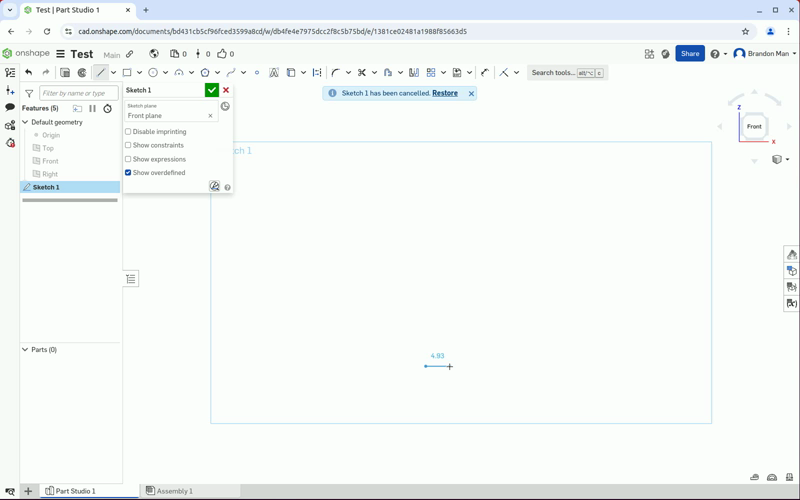
key_up(shift)
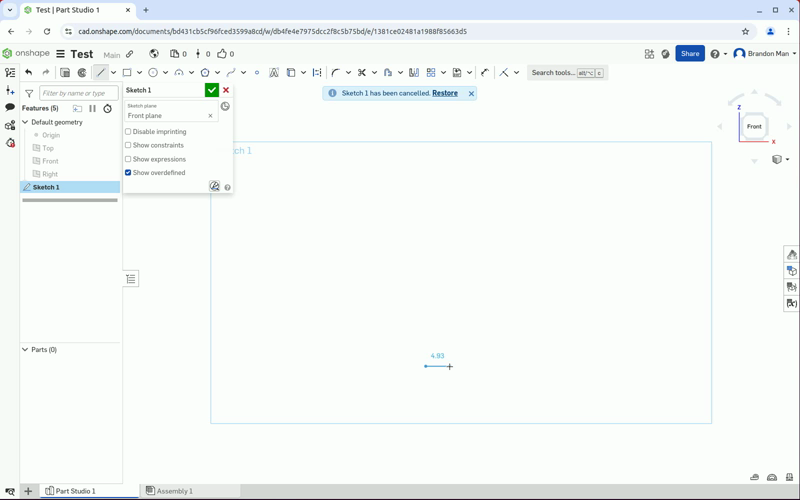
key_down(shift)
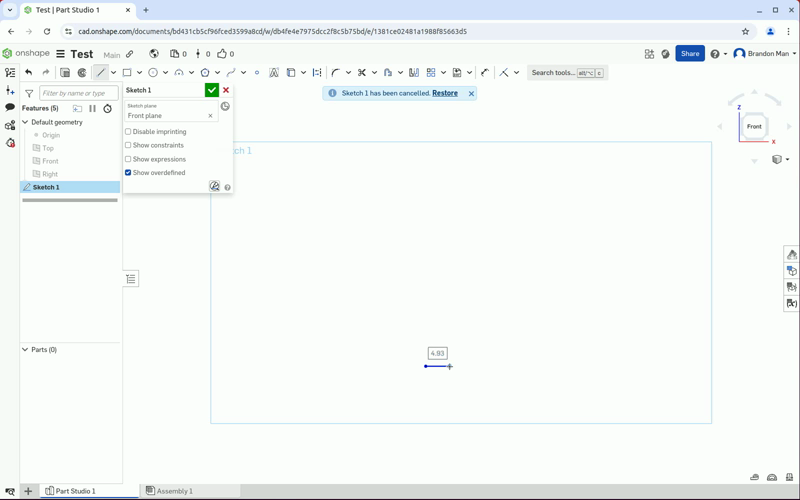
mouse_move(449, 285)
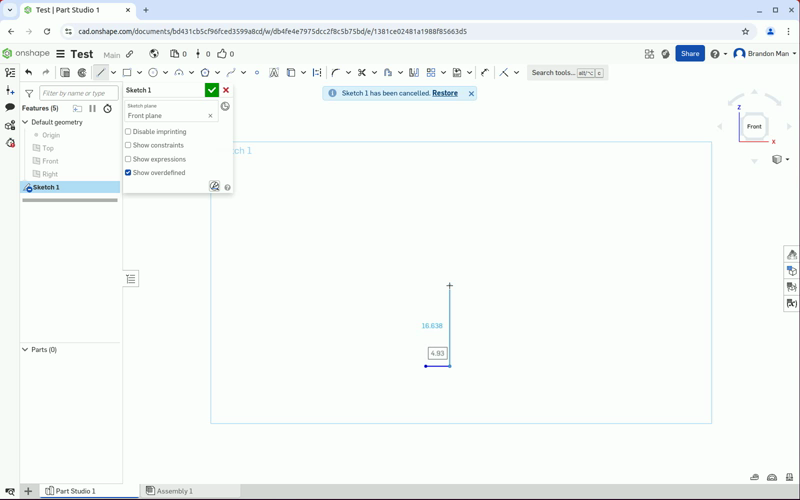
click(449, 285)
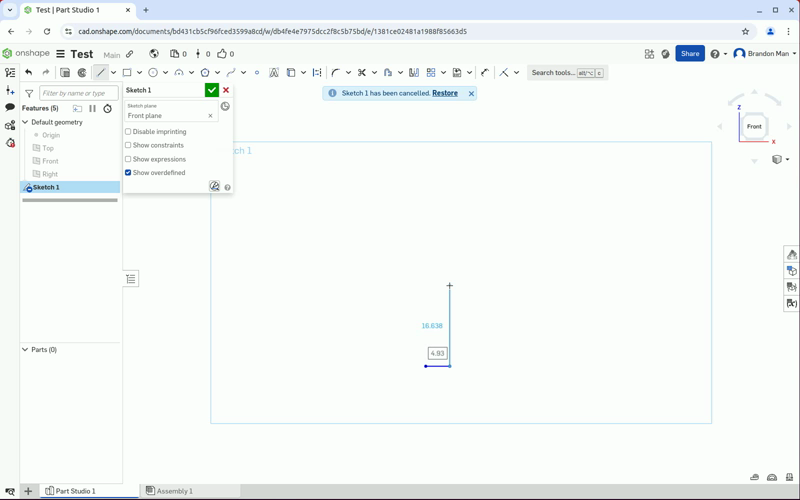
key_up(shift)
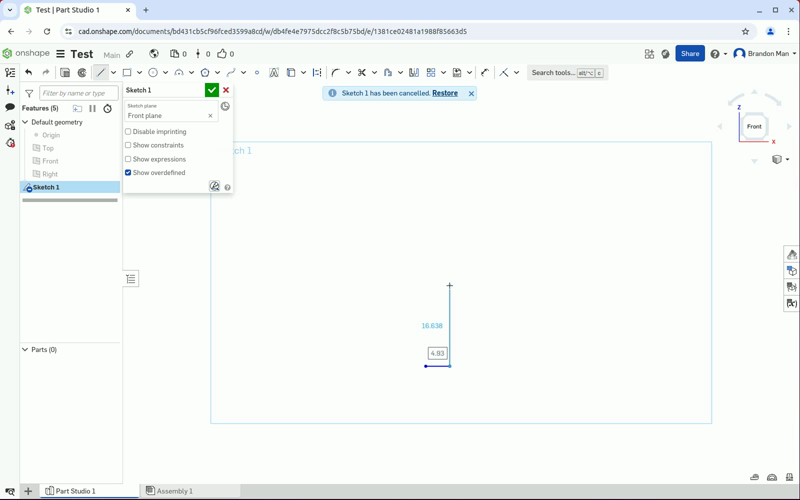
key_down(shift)
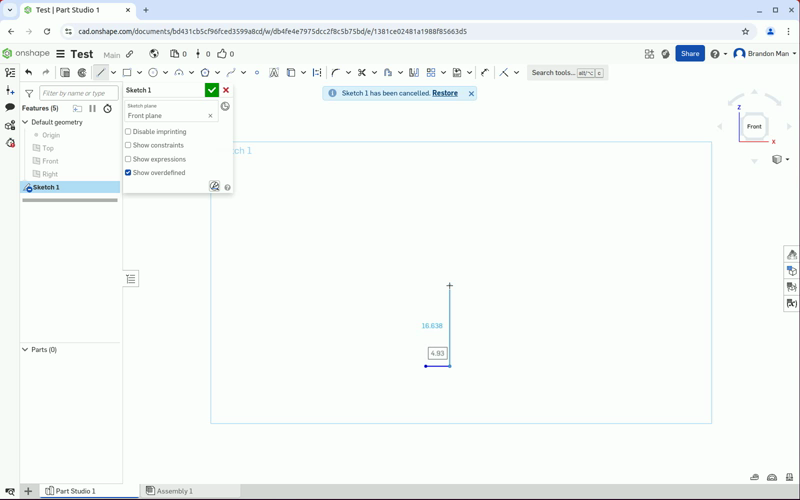
mouse_move(479, 285)
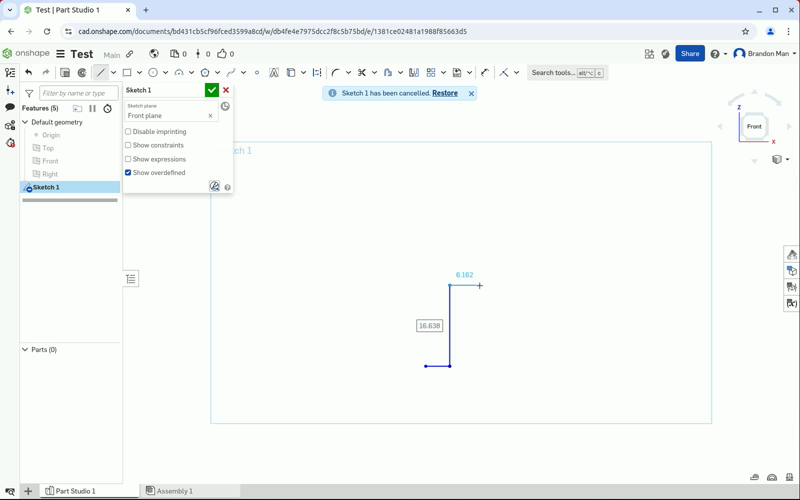
mouse_move(425, 285)
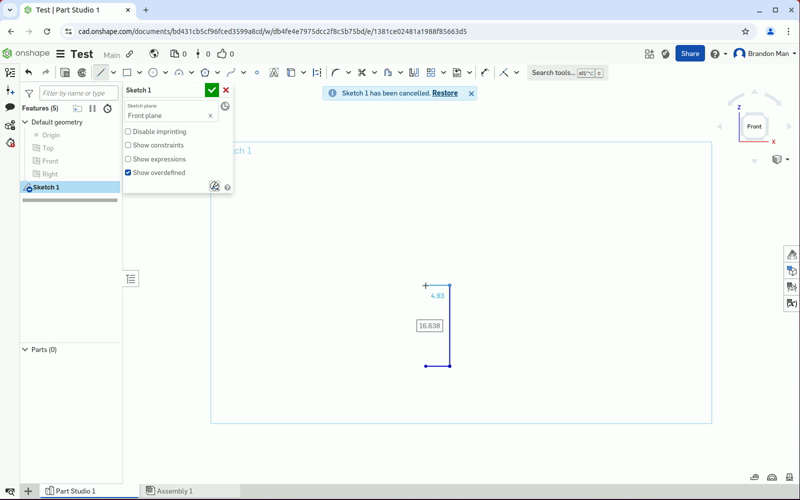
click(425, 285)
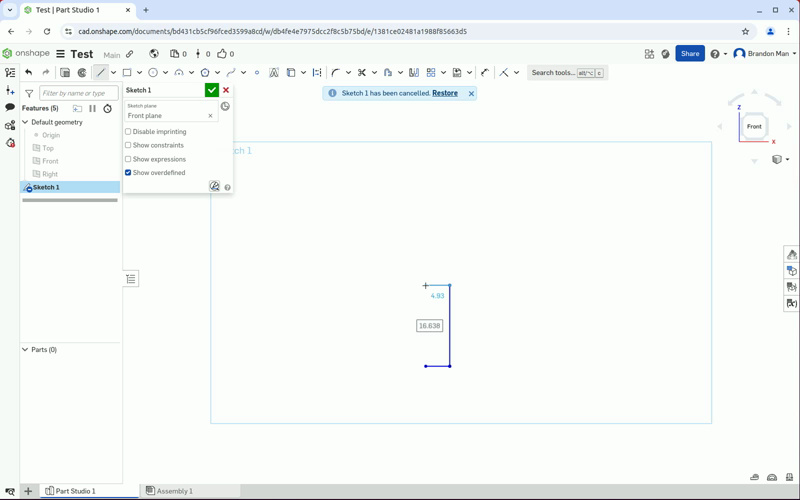
key_up(shift)
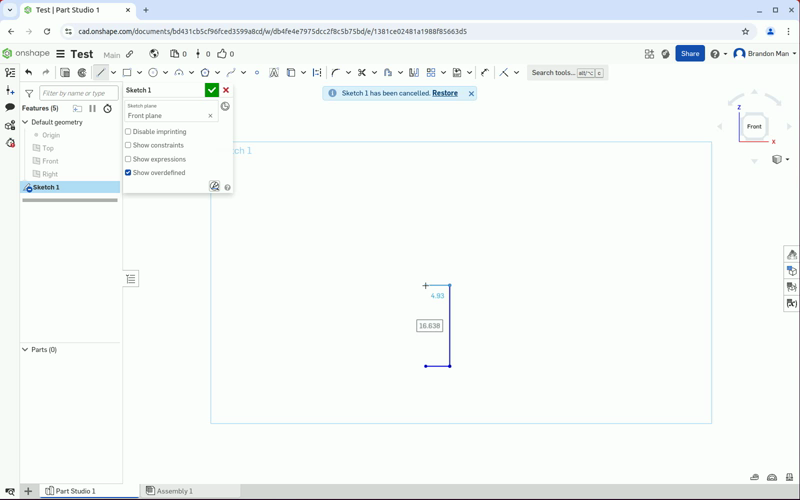
key_down(shift)
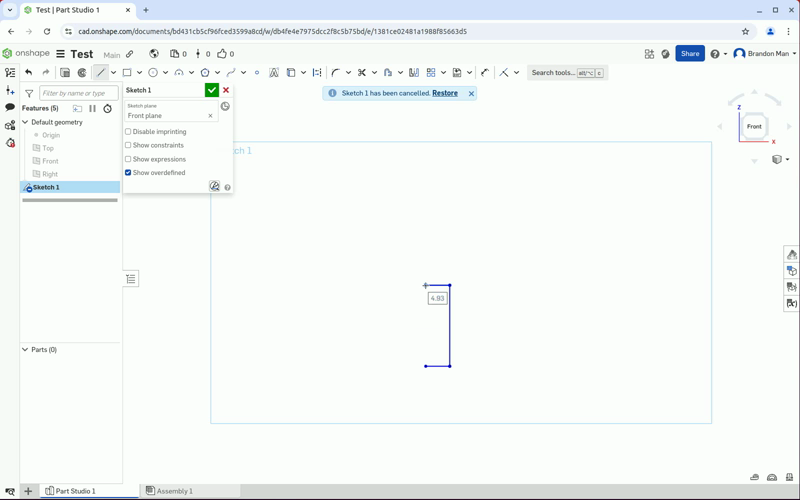
mouse_move(425, 366)
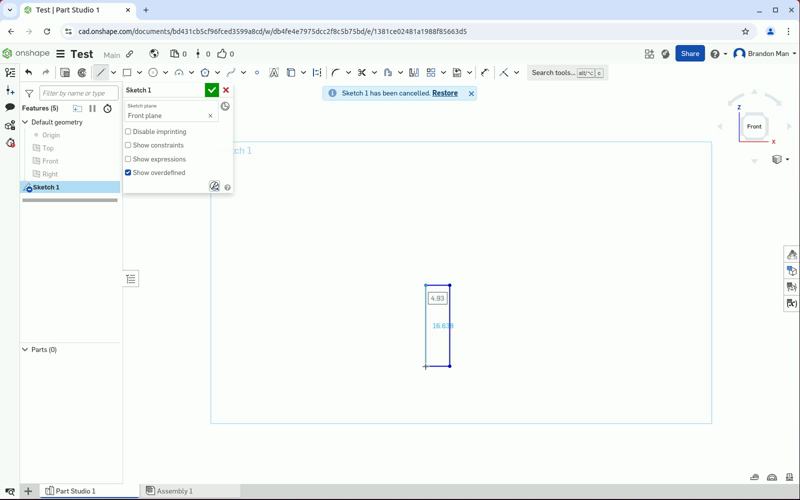
key_up(shift)
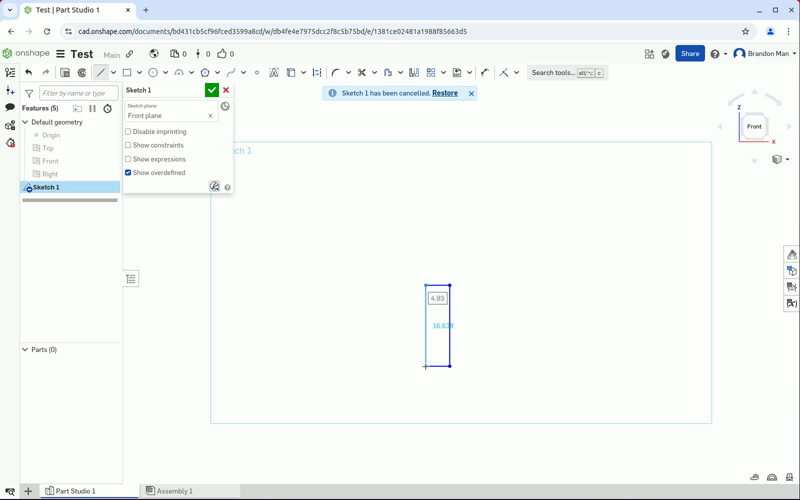
click(425, 366)
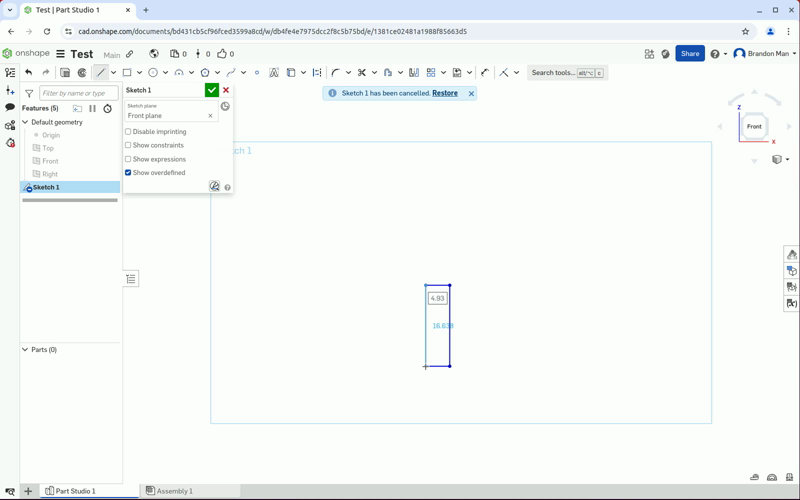
key(esc)
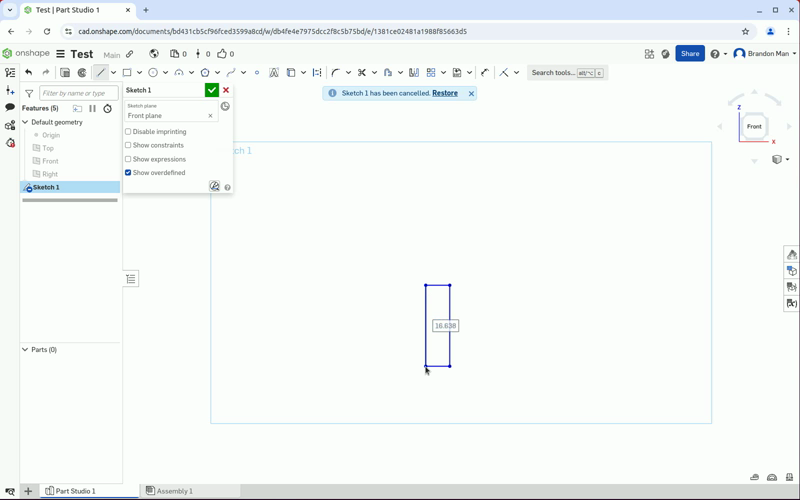
mouse_move(429, 299)
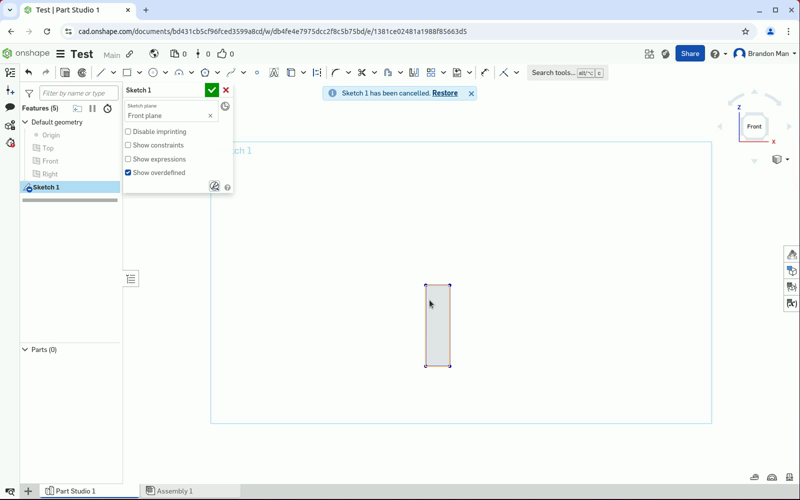
click(429, 299)
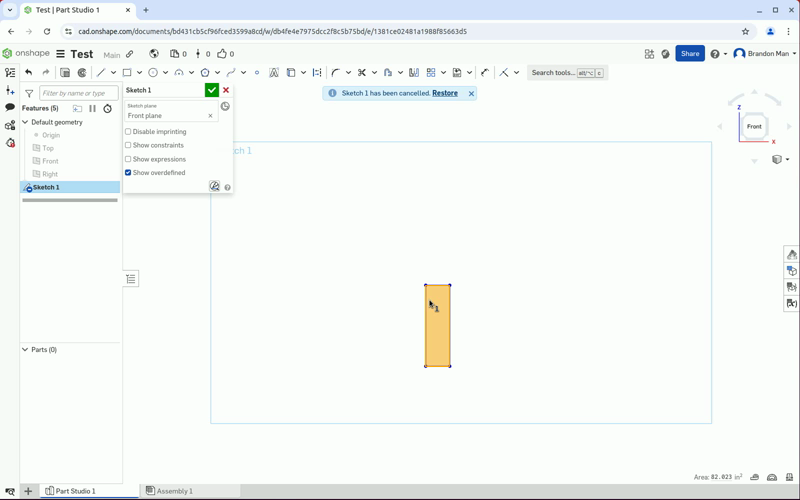
mouse_move(73, 352)
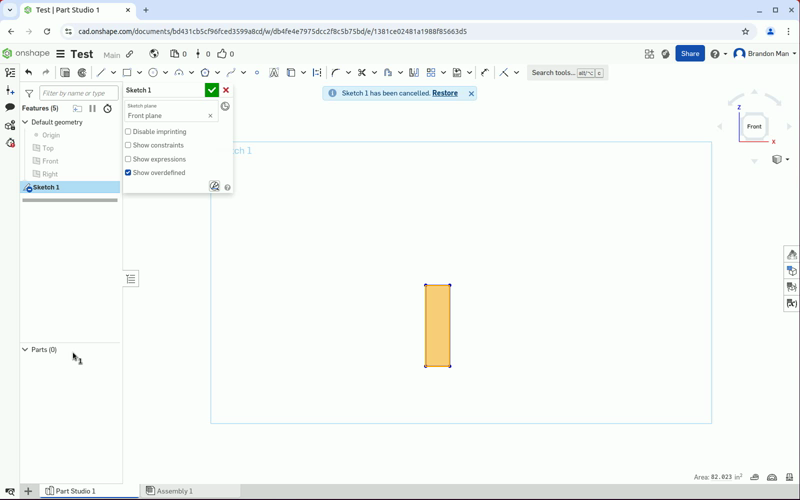
key(shift+y)
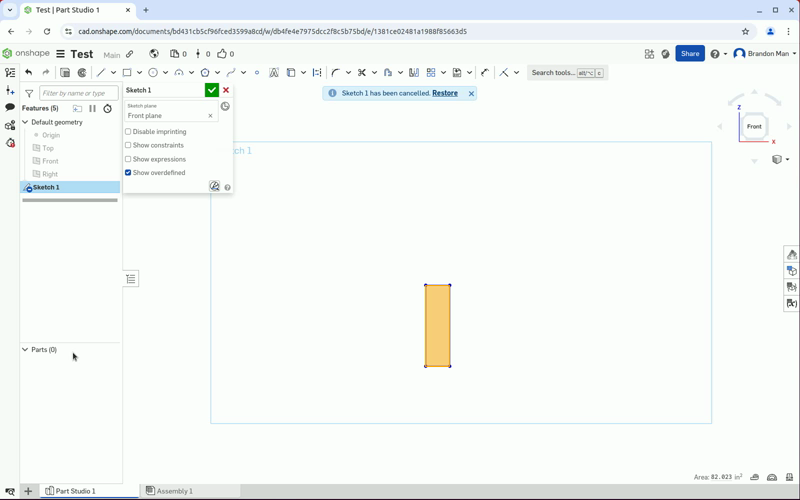
key(shift+e)
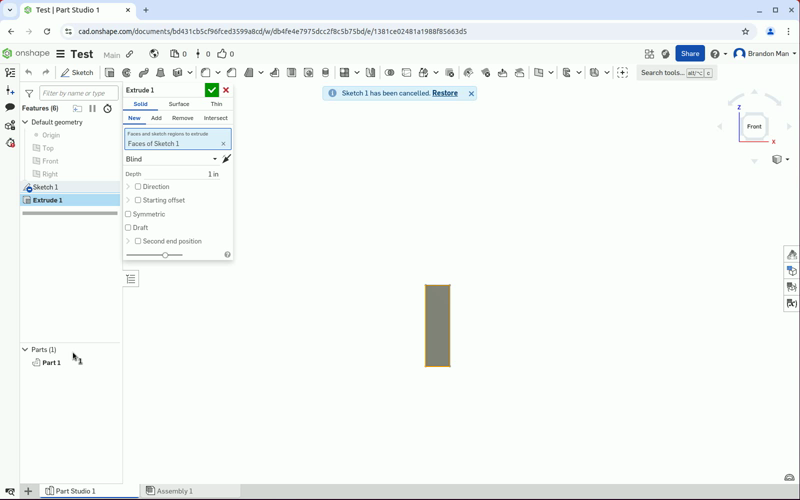
mouse_move(143, 106)
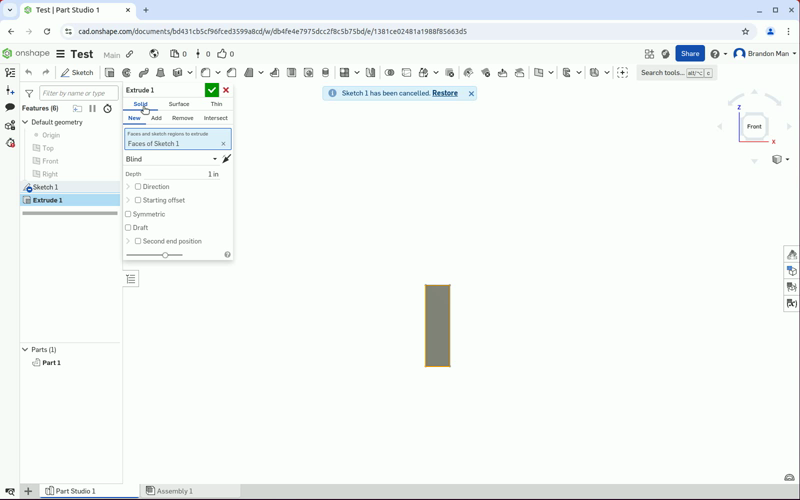
click(143, 106)
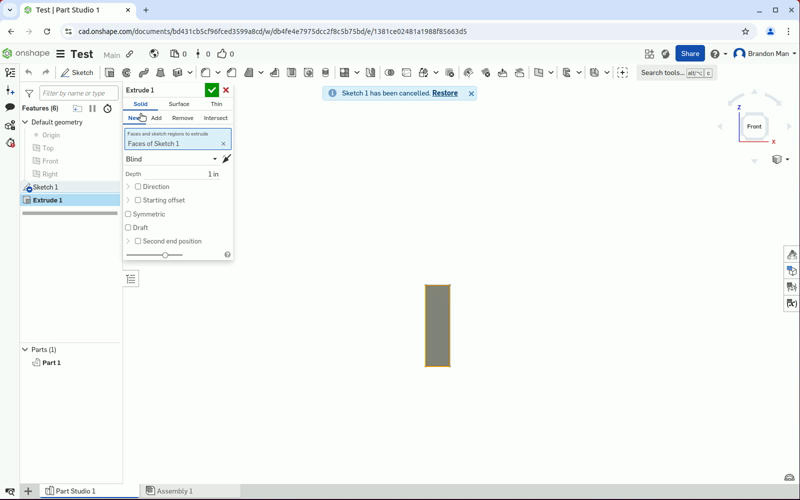
mouse_move(137, 120)
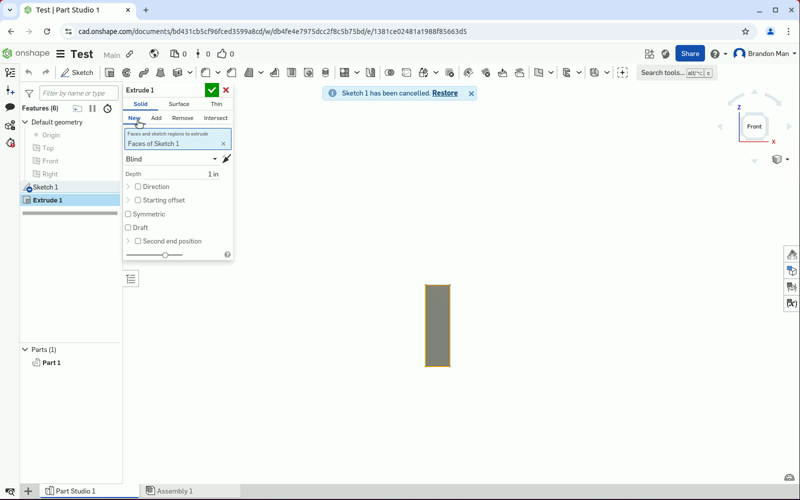
click(137, 120)
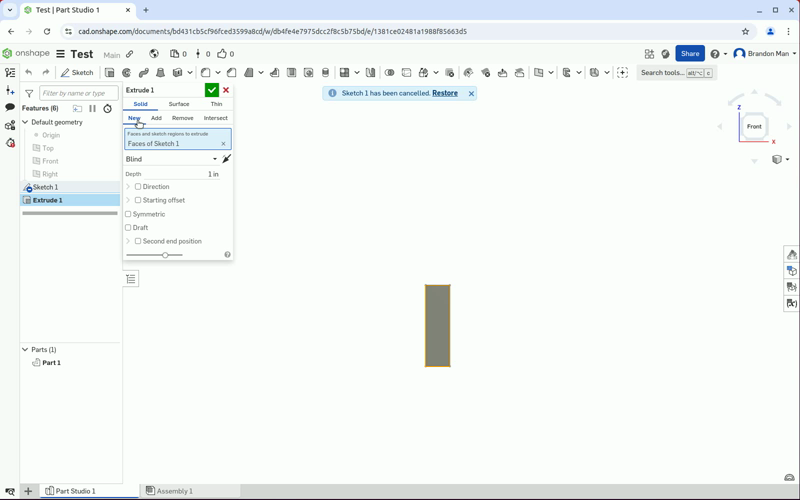
key(tab, 4)
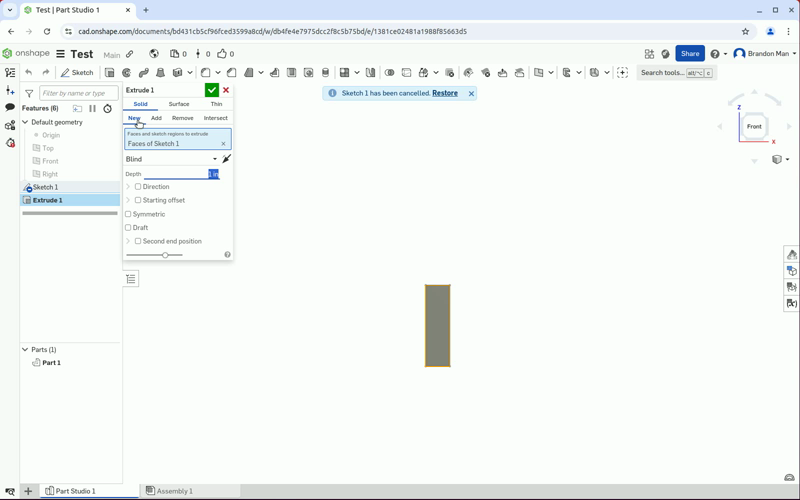
text(0.241)
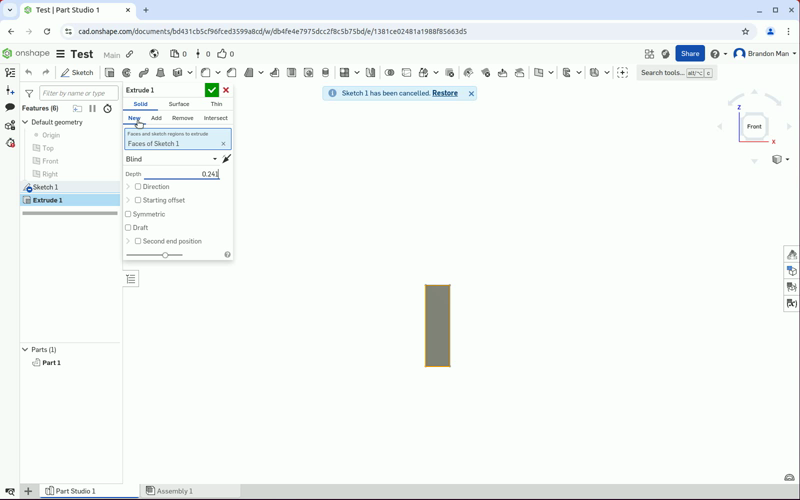
key(enter)
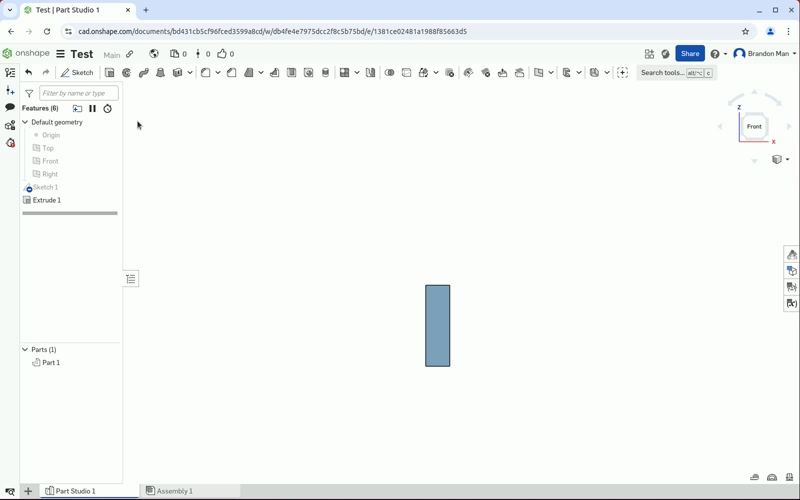
key(shift+h)
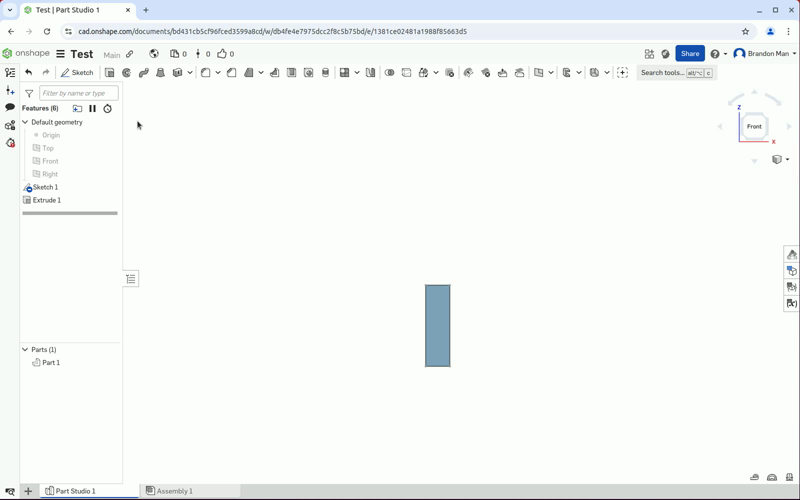
key(shift+h)
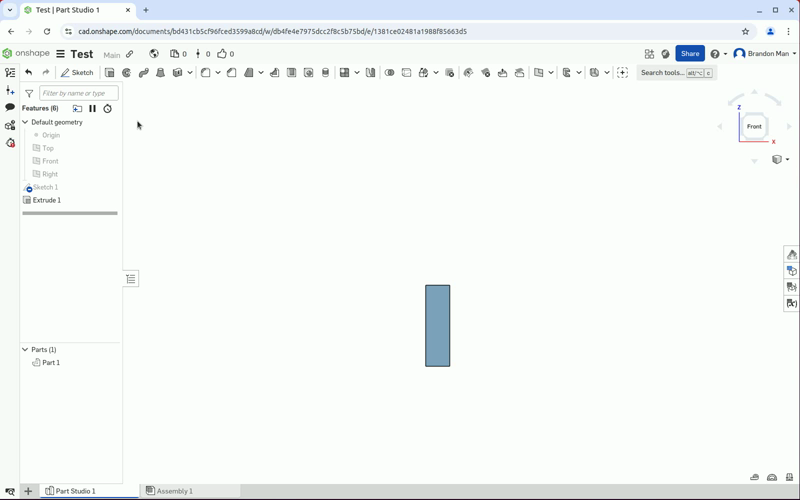
mouse_move(73, 189)
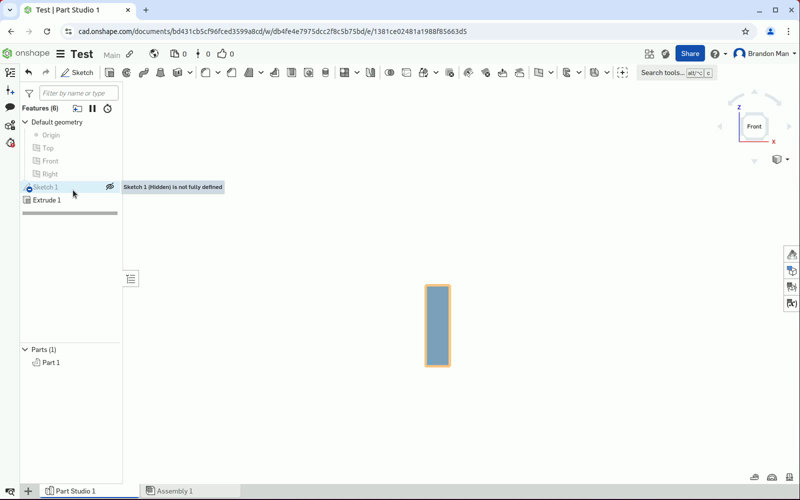
click(73, 189)
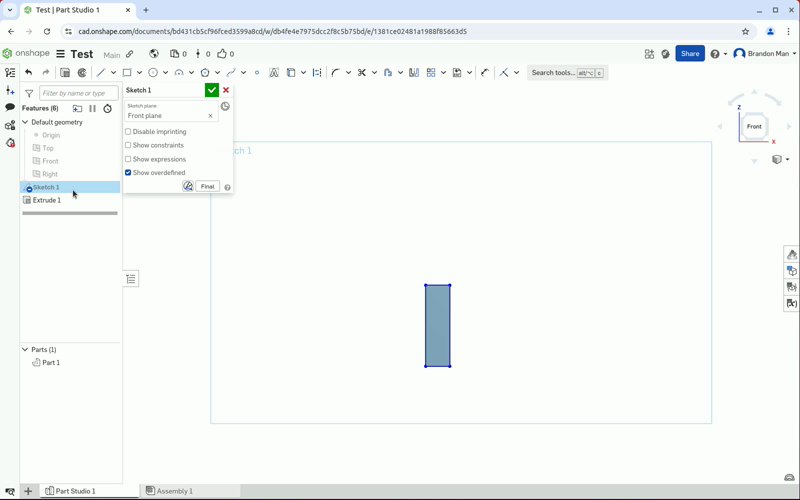
mouse_move(229, 92)
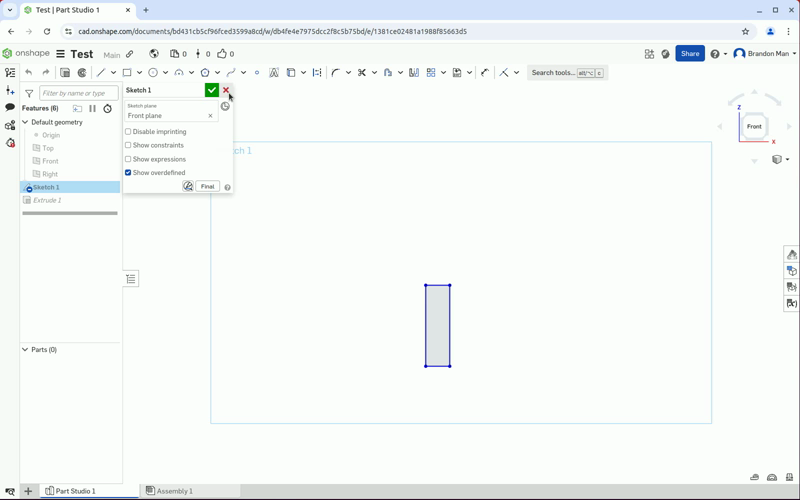
click(229, 92)
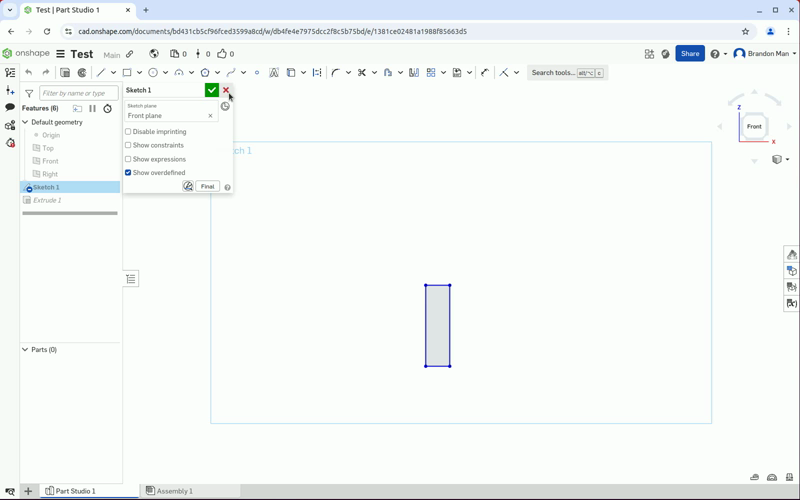
key(shift+s)
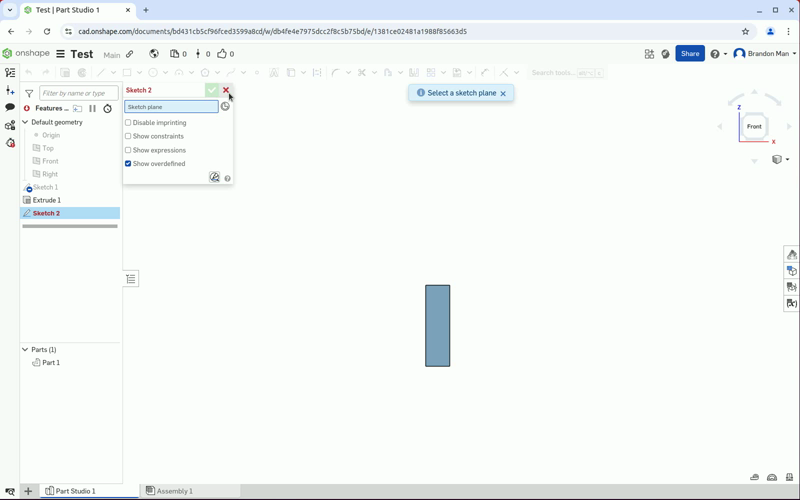
mouse_move(73, 163)
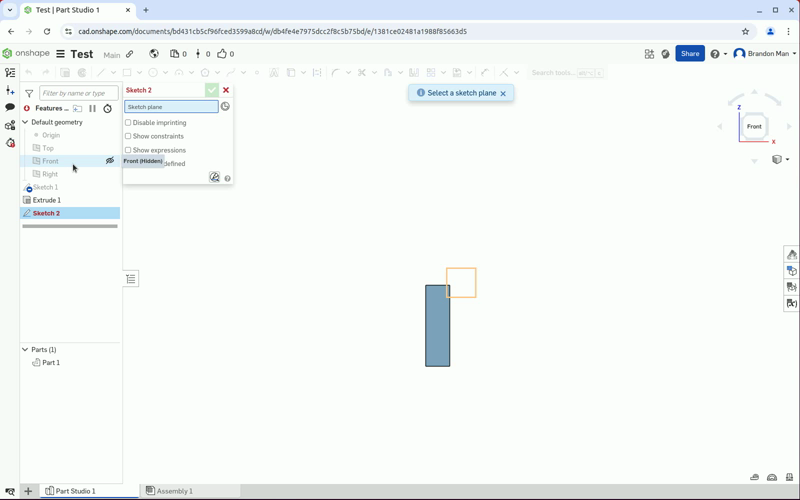
click(73, 163)
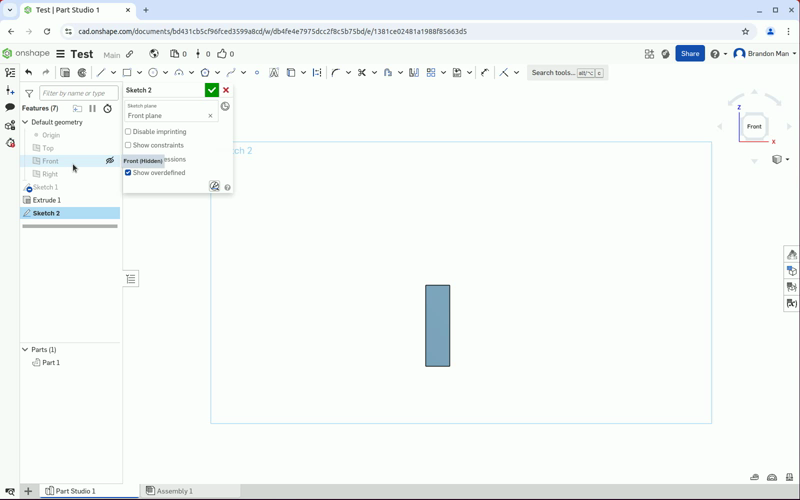
mouse_move(73, 352)
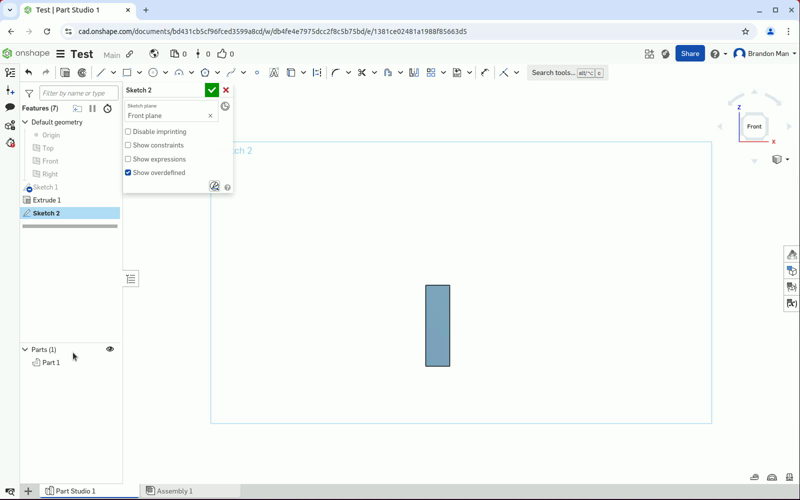
key(y)
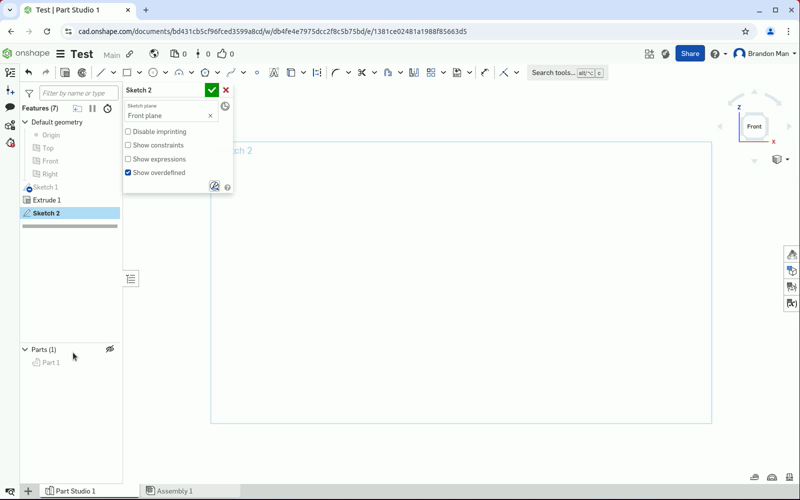
key(a)
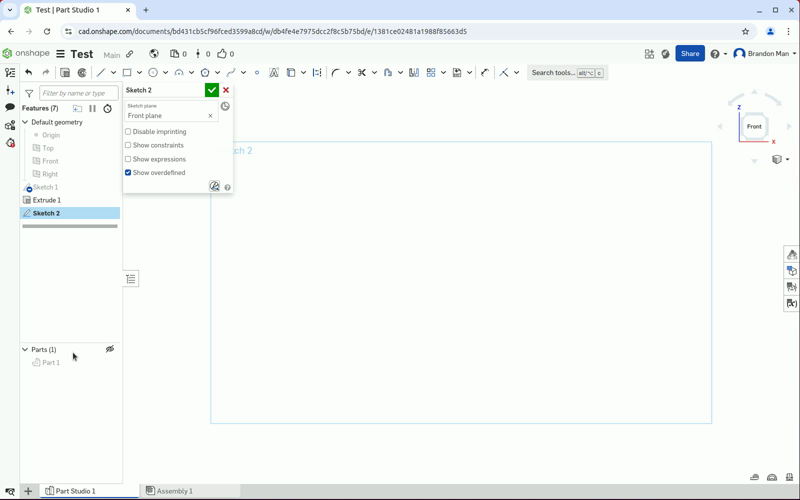
key_down(shift)
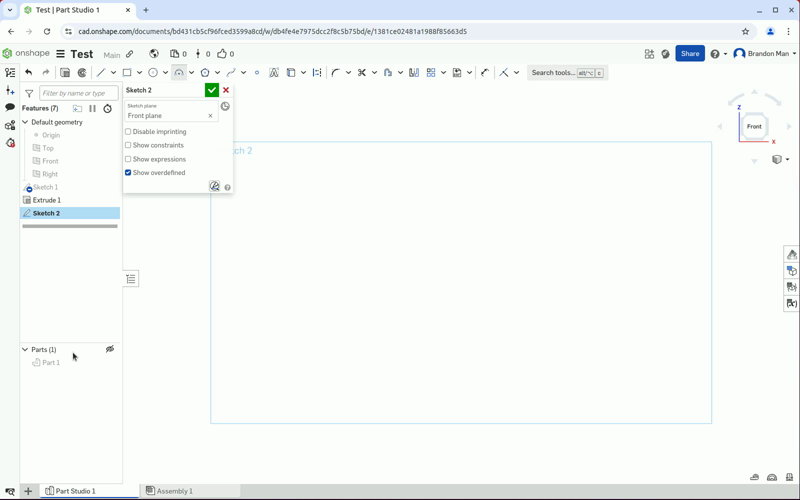
mouse_move(516, 258)
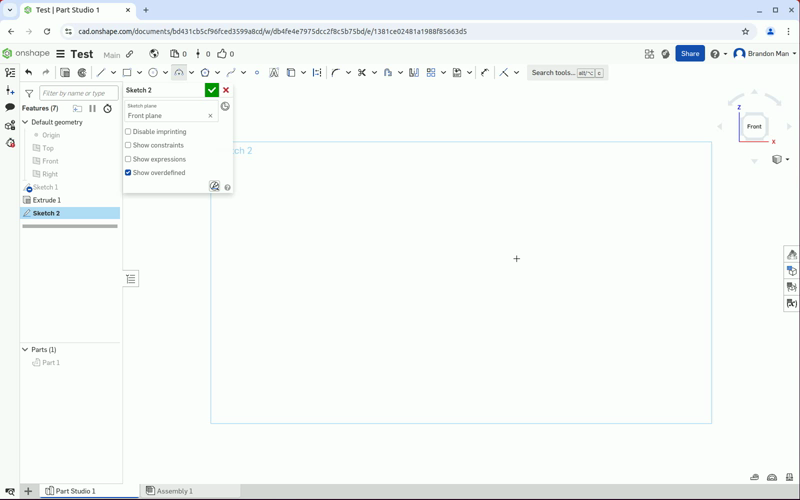
click(516, 258)
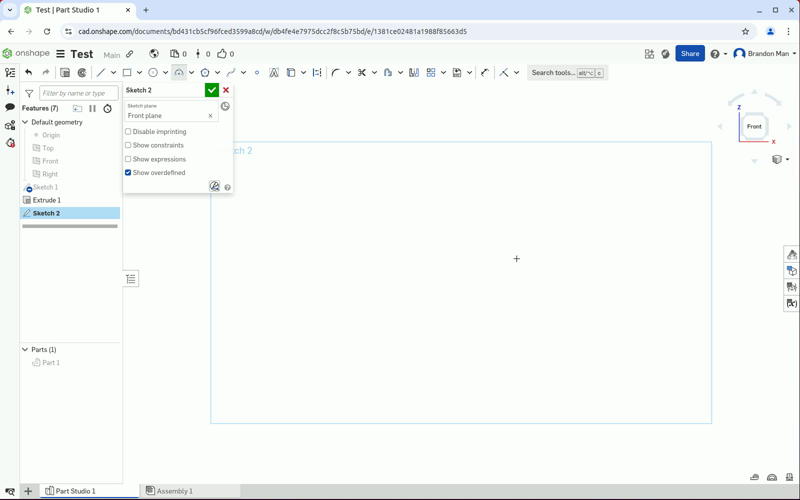
key_up(shift)
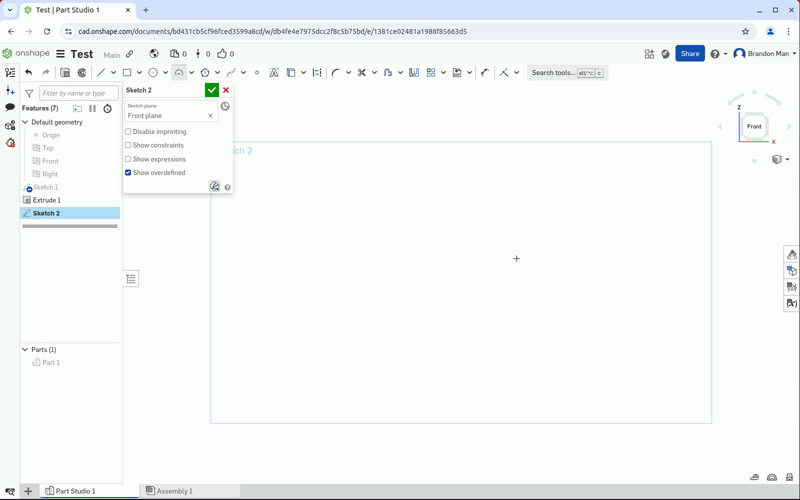
key_down(shift)
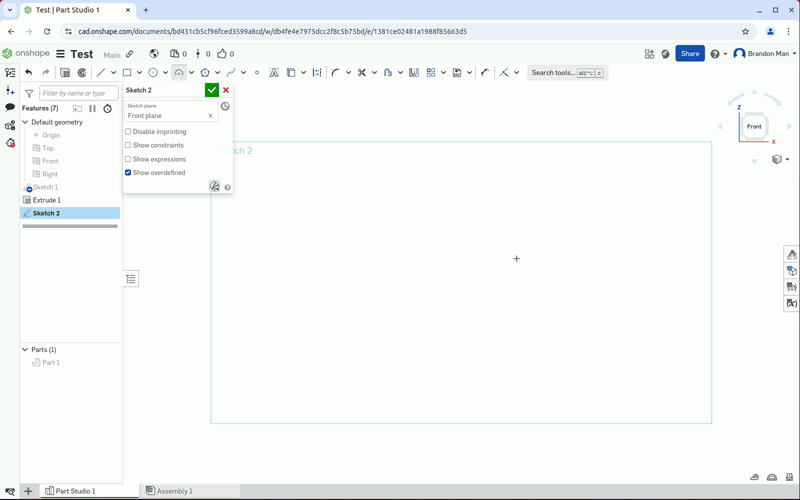
mouse_move(534, 258)
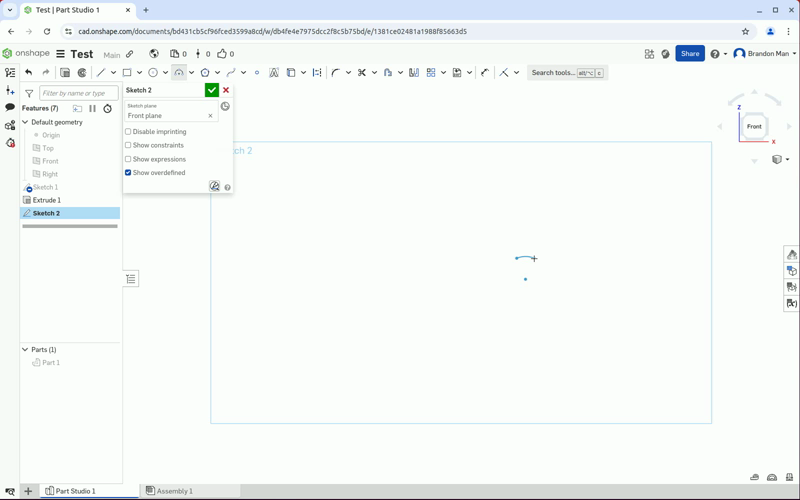
click(534, 258)
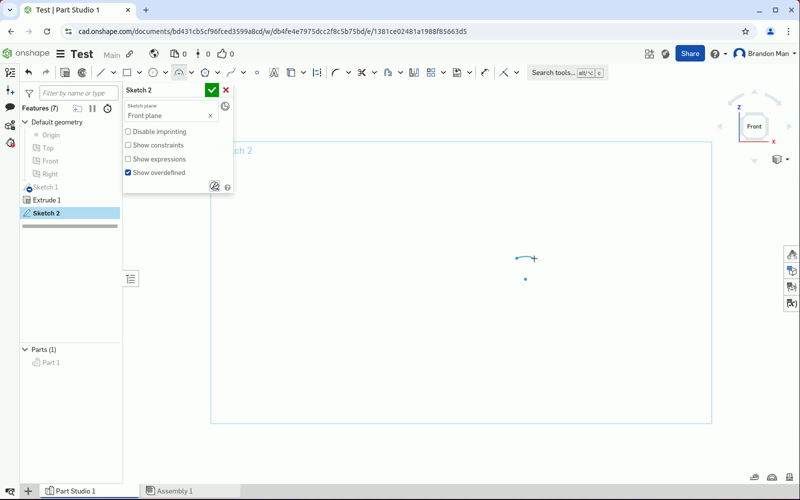
mouse_move(525, 267)
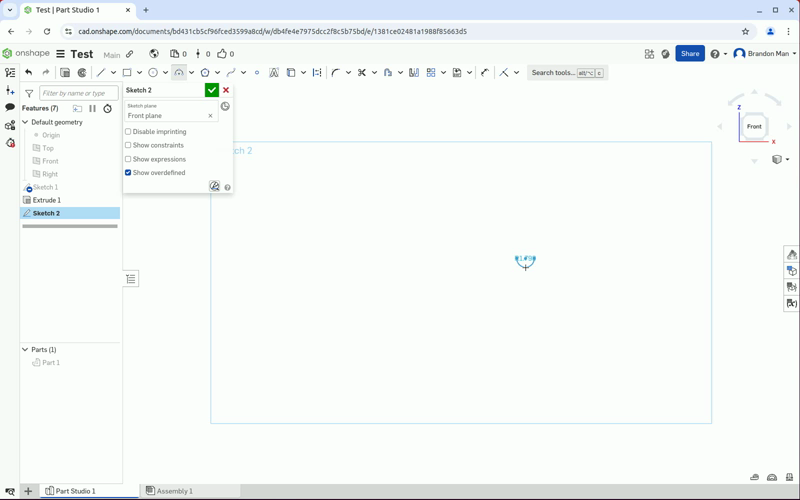
click(525, 267)
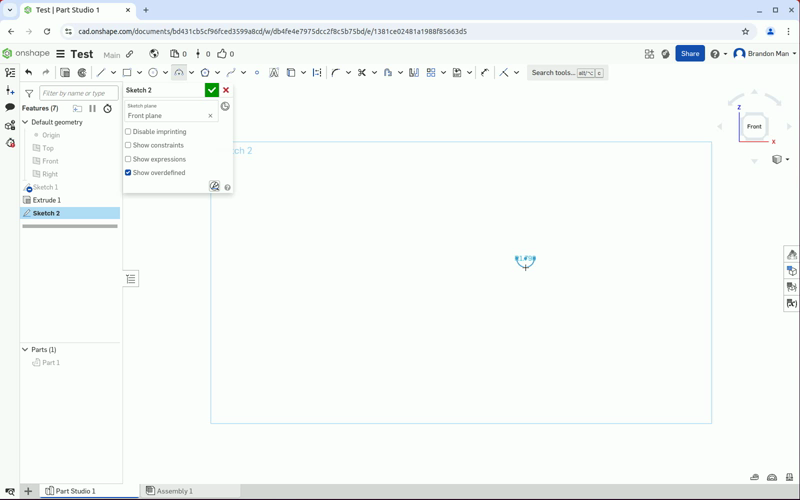
key_up(shift)
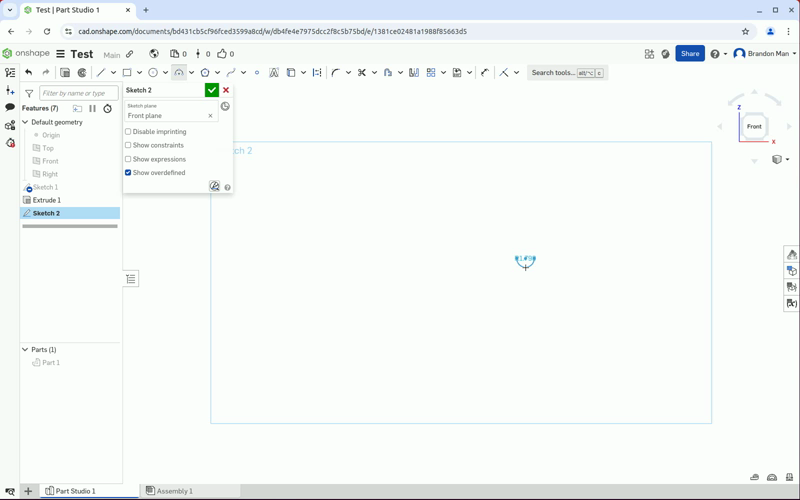
key(esc)
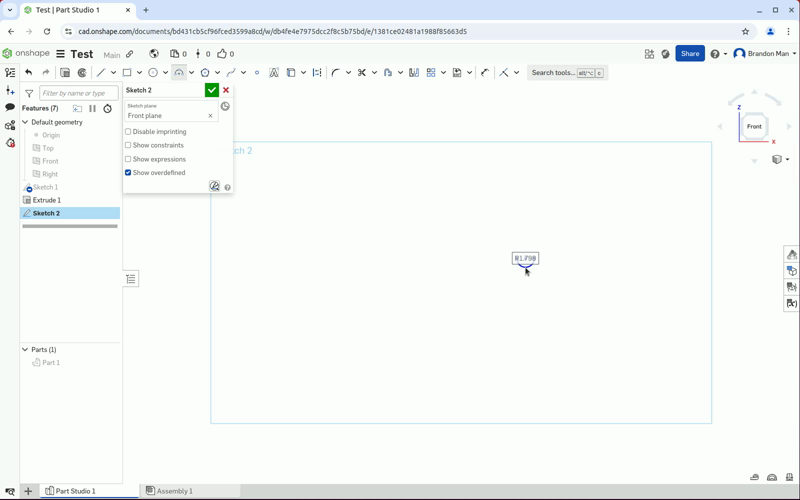
key(l)
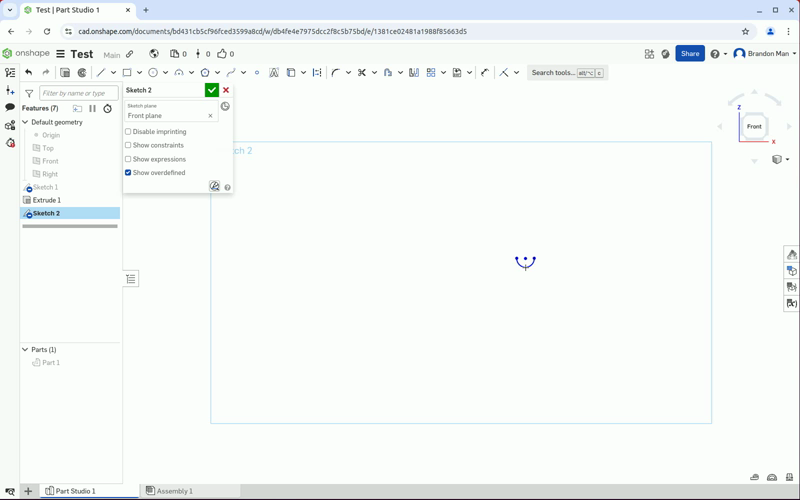
mouse_move(534, 258)
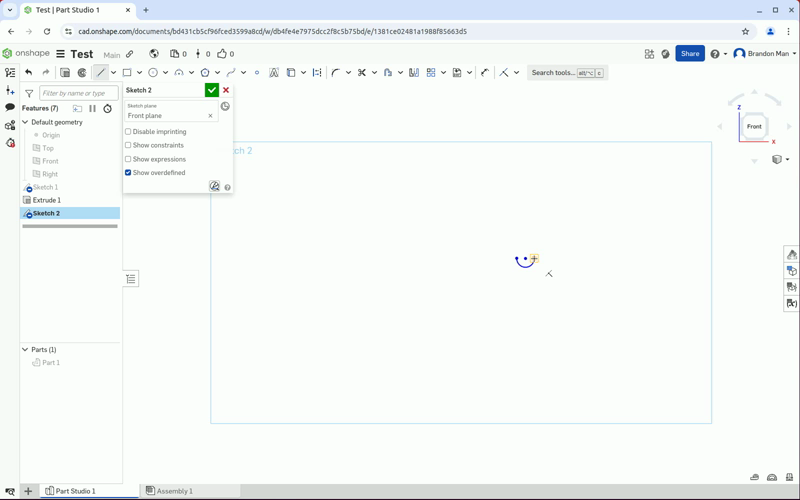
click(534, 258)
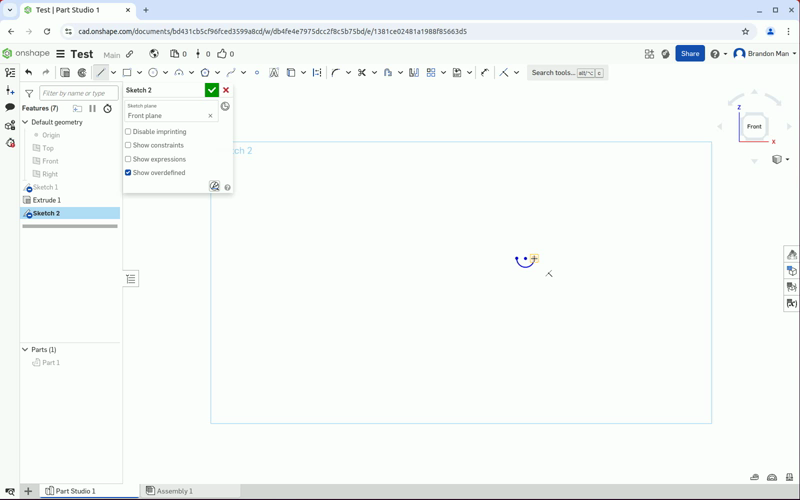
mouse_move(564, 258)
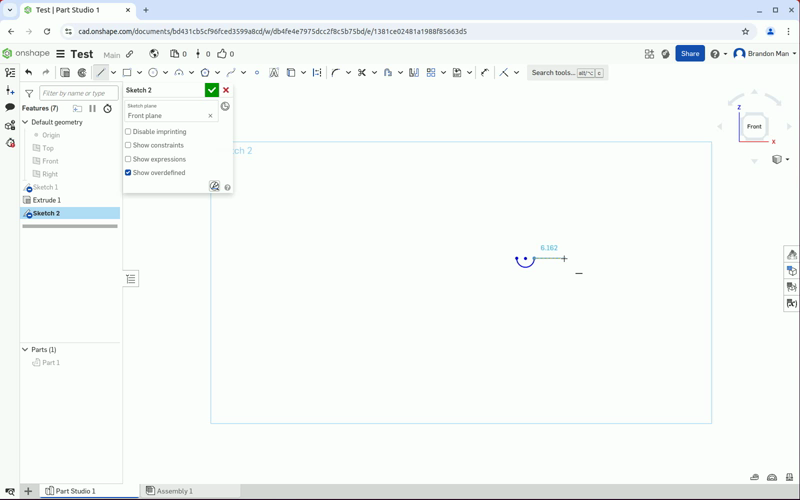
key_down(shift)
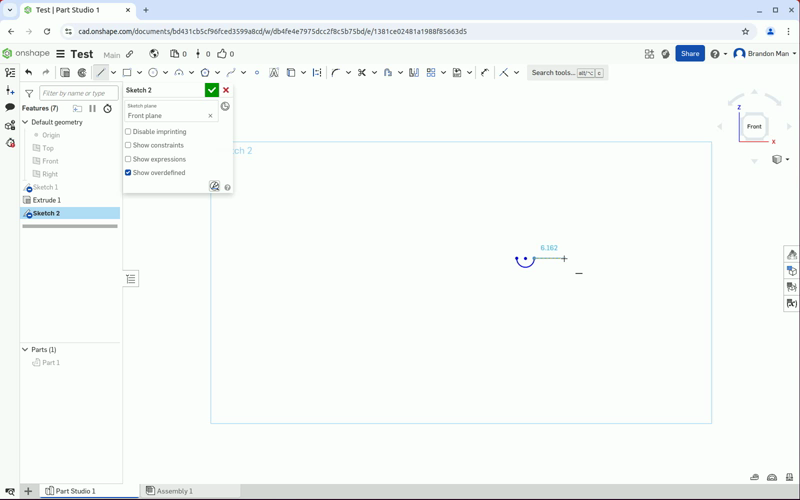
mouse_move(516, 258)
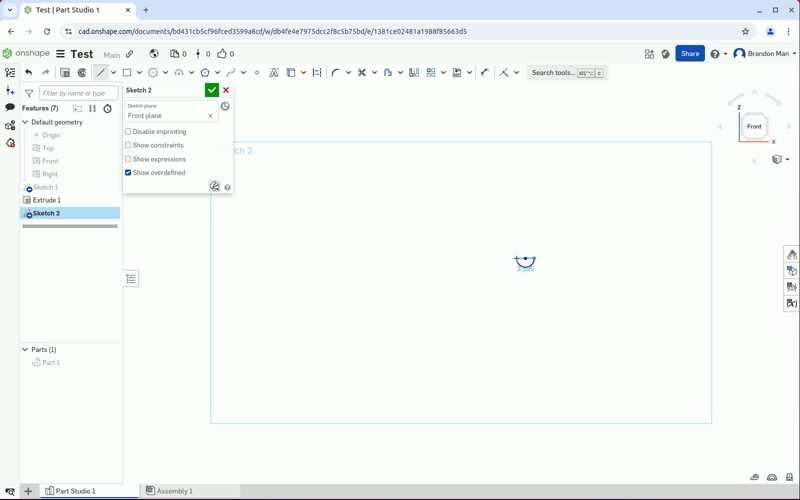
key_up(shift)
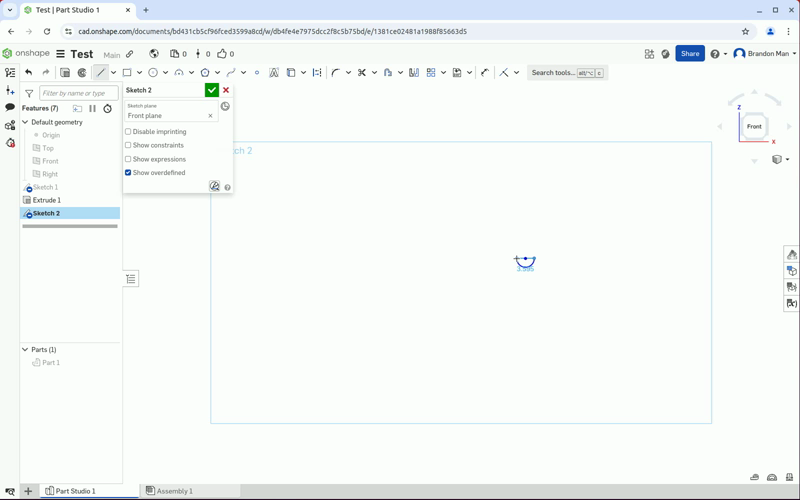
click(516, 258)
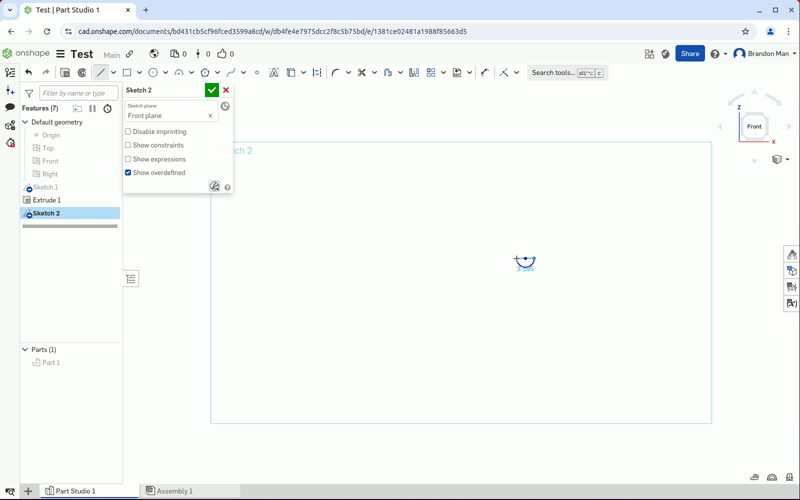
key(esc)
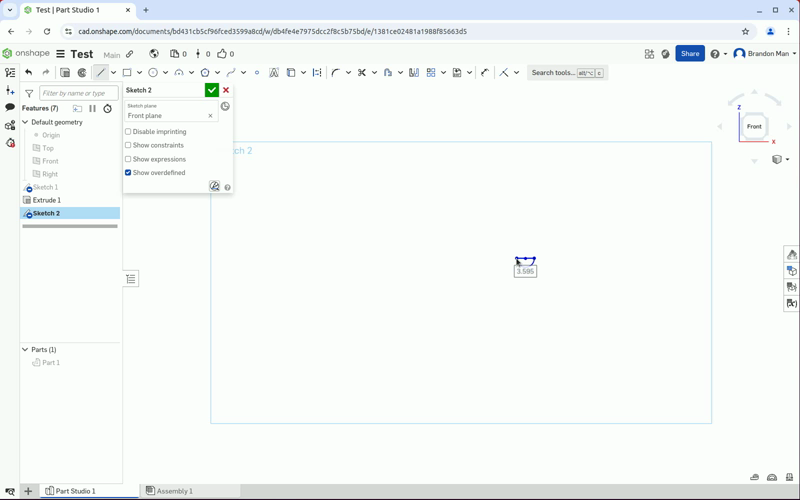
mouse_move(525, 261)
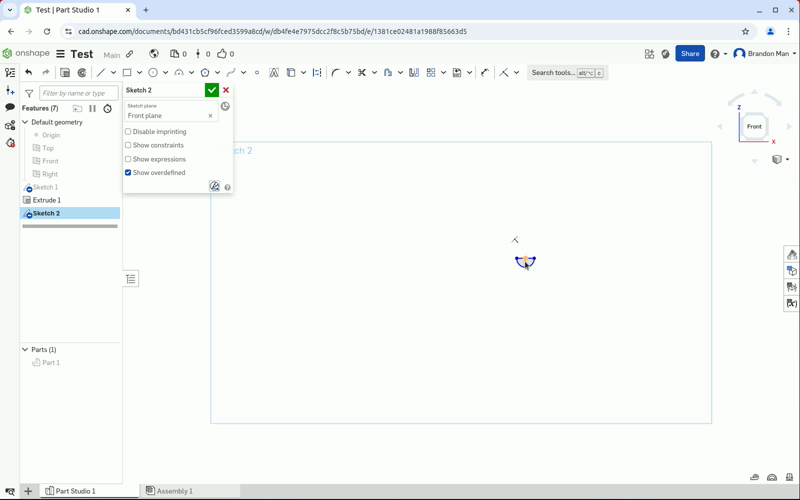
scroll(6)
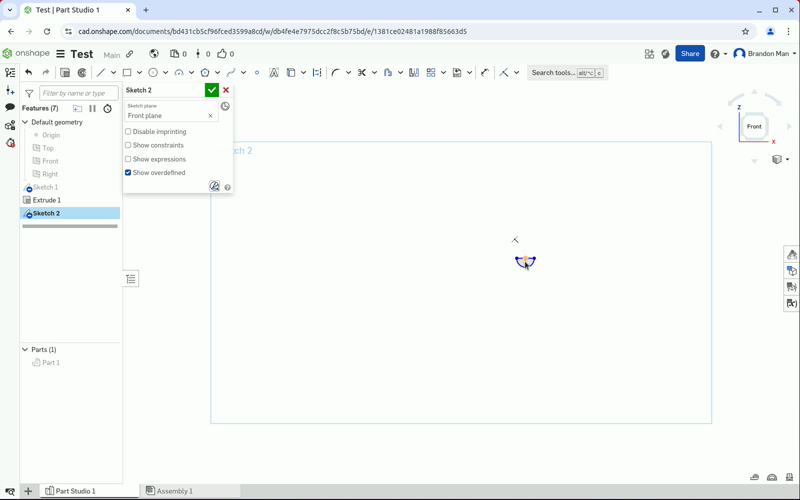
scroll(6)
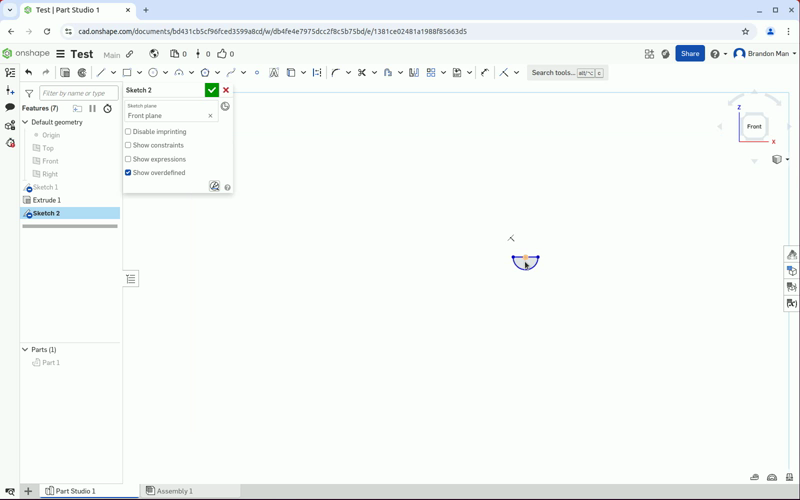
scroll(6)
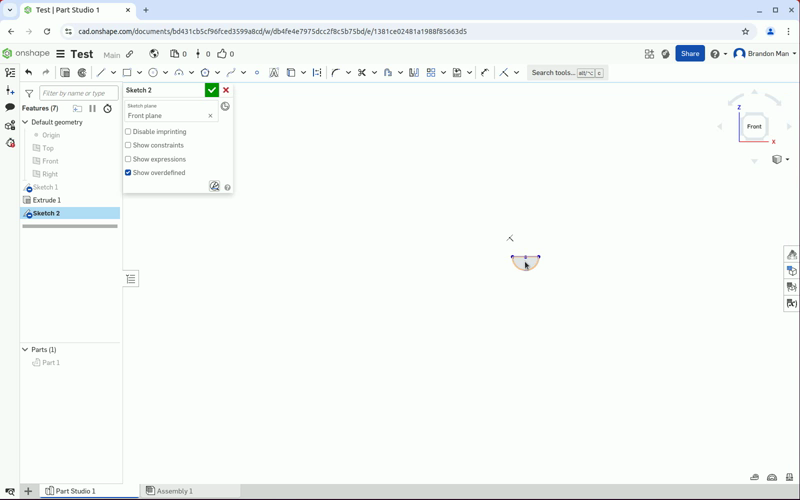
scroll(6)
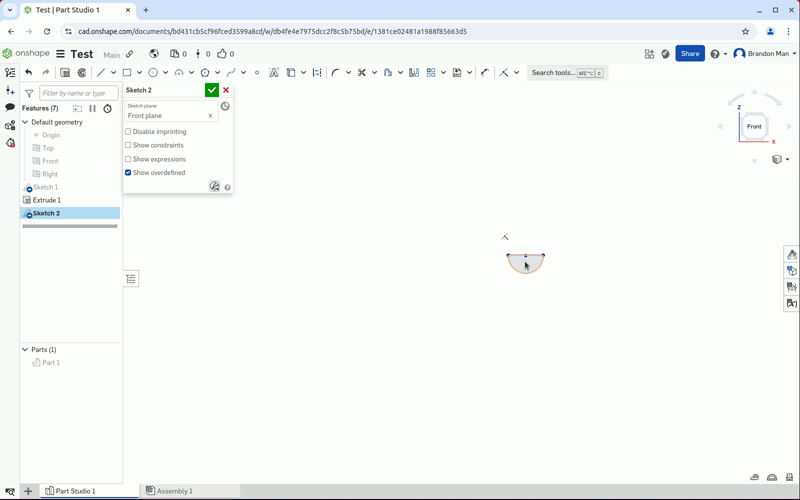
scroll(6)
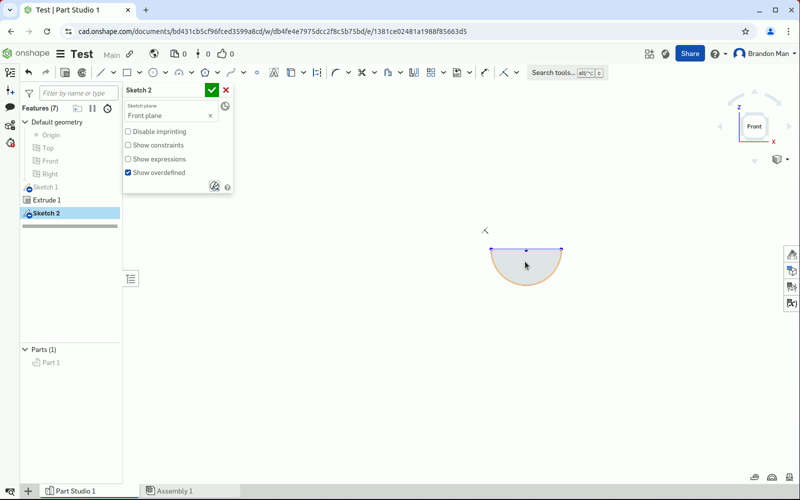
scroll(6)
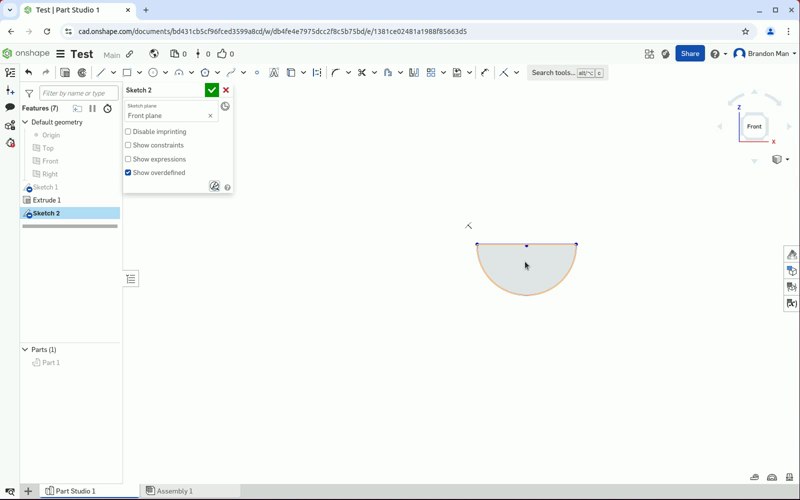
scroll(6)
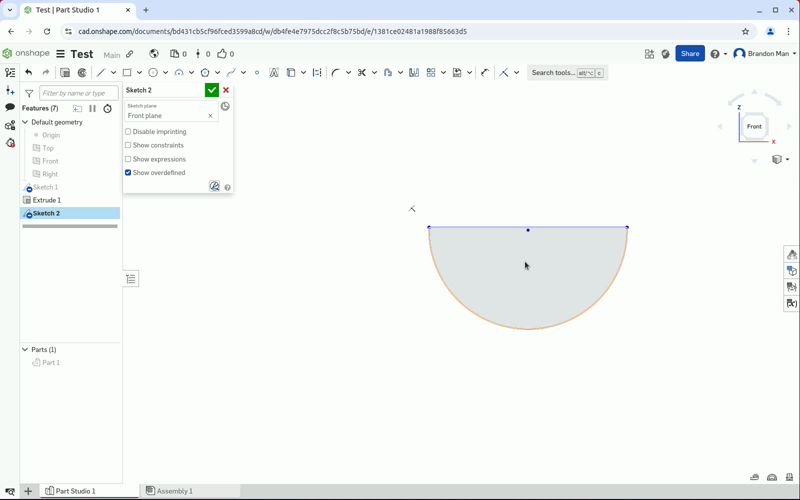
click(525, 261)
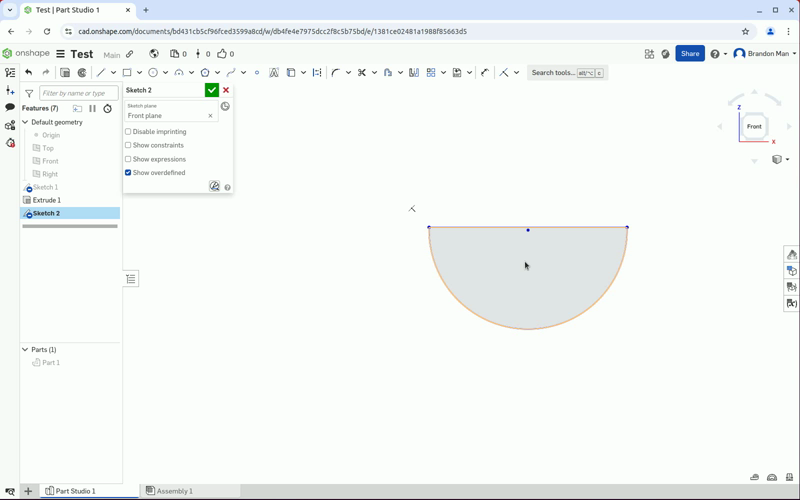
scroll(-6)
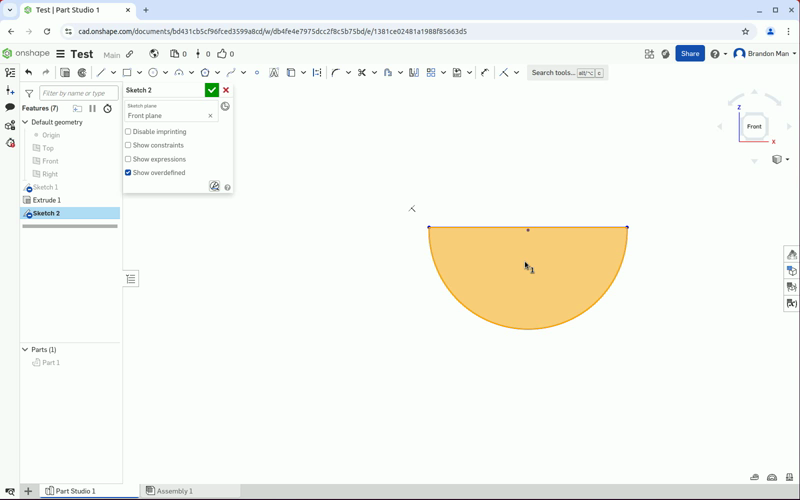
scroll(-6)
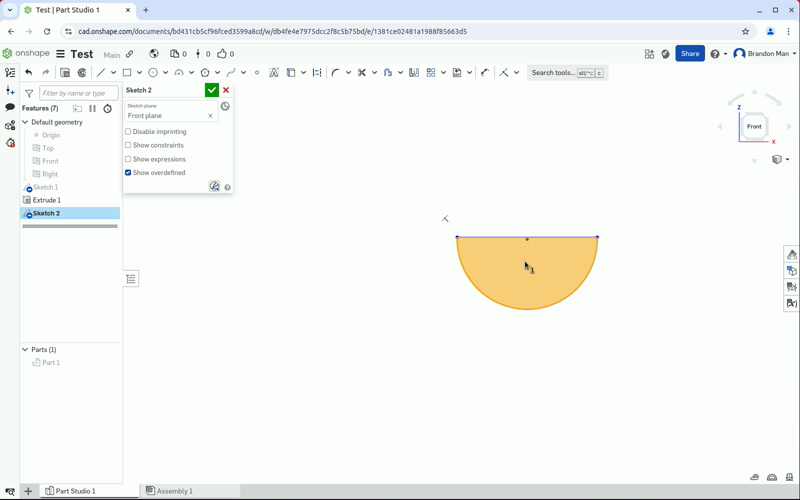
scroll(-6)
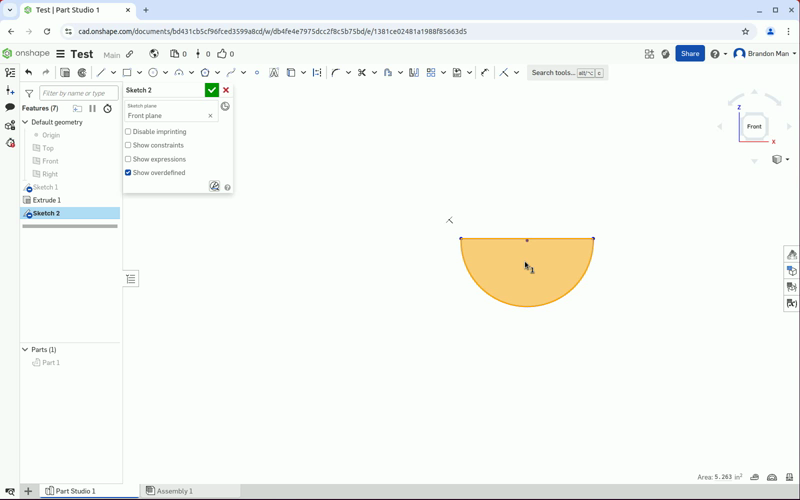
scroll(-6)
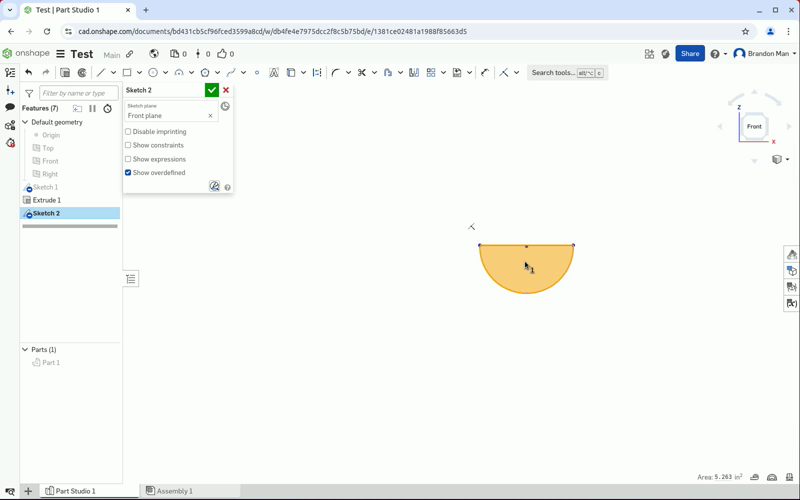
scroll(-6)
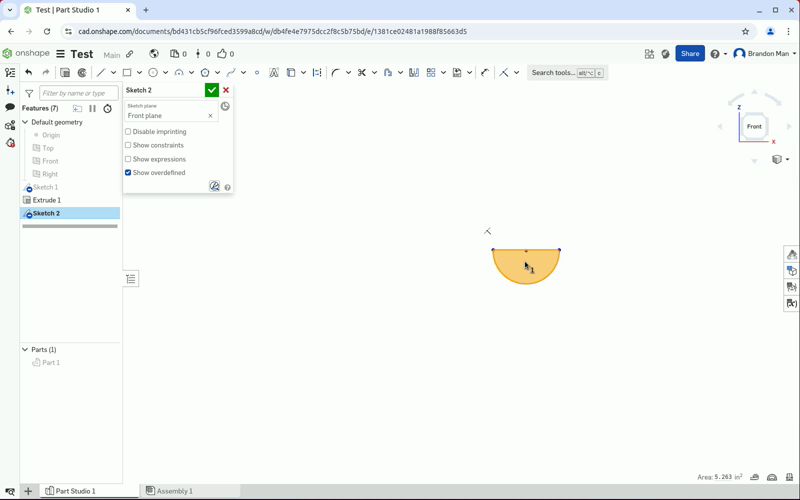
scroll(-6)
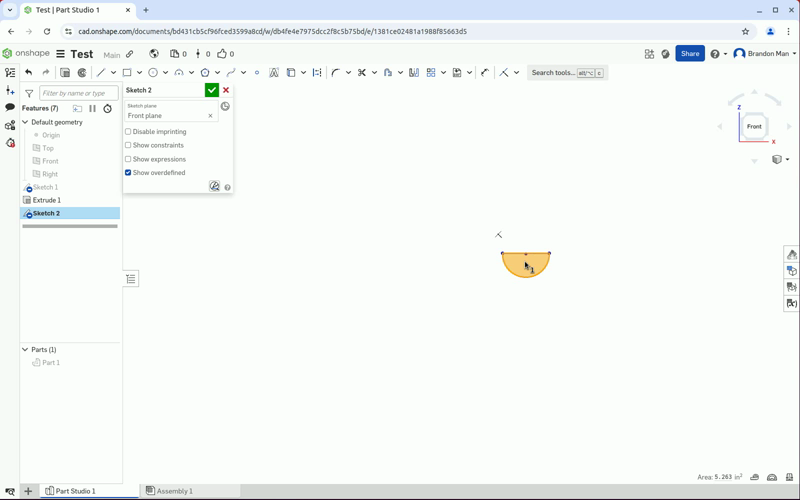
scroll(-6)
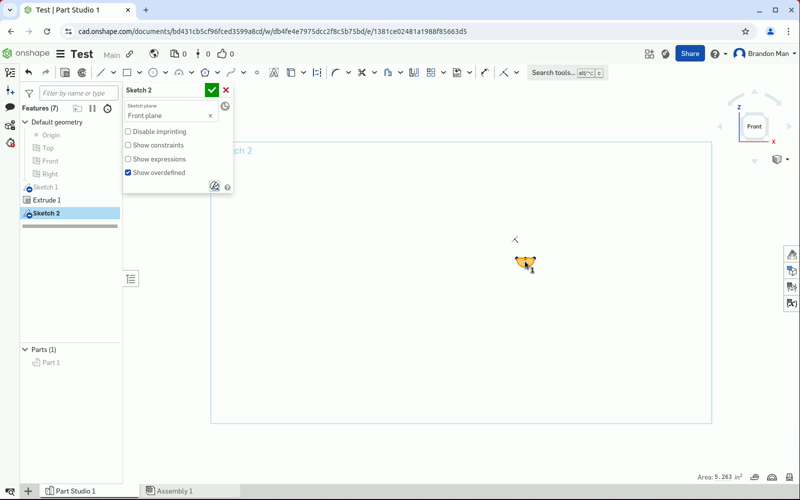
mouse_move(73, 352)
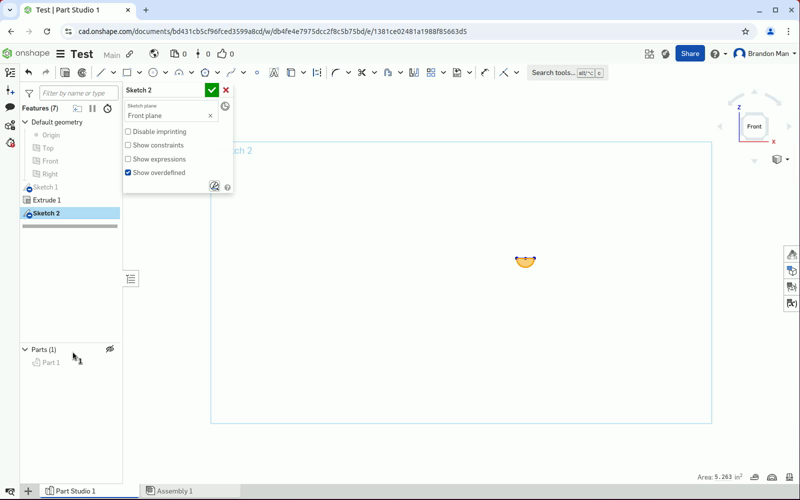
key(shift+y)
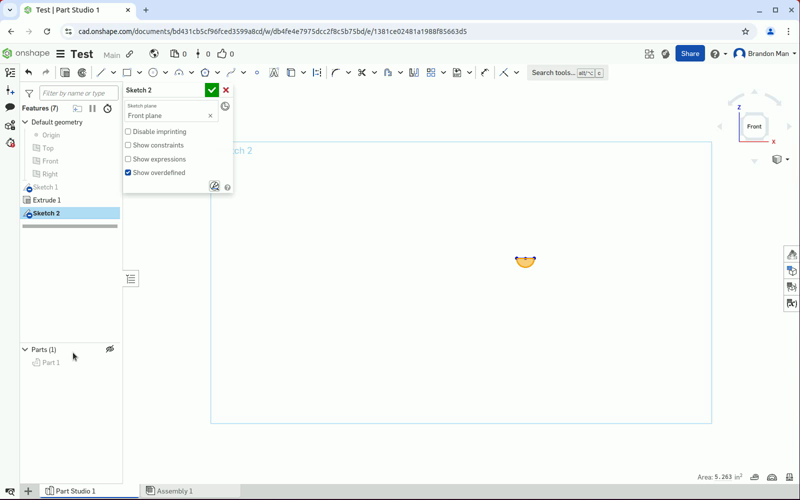
key(shift+e)
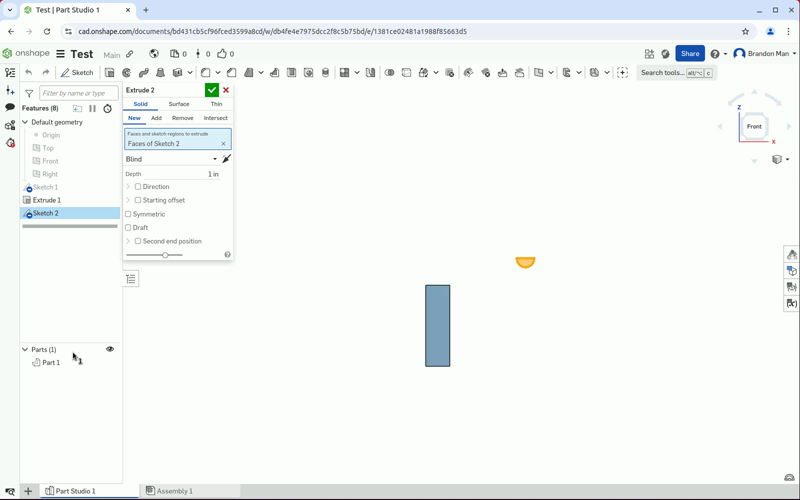
mouse_move(143, 106)
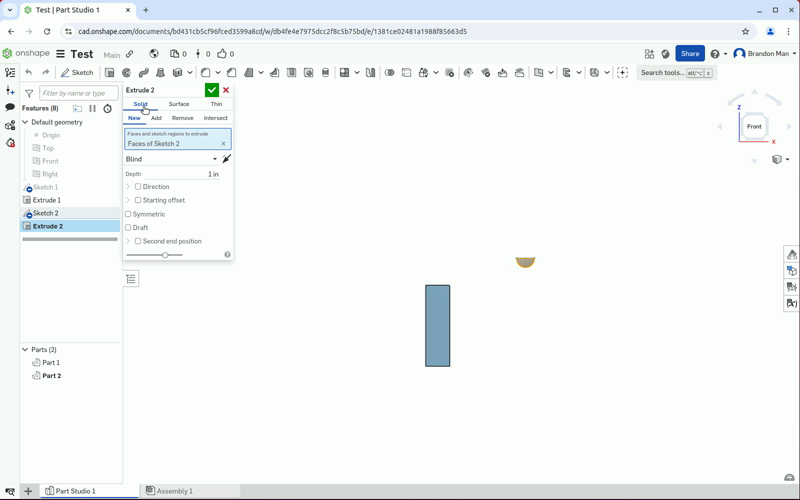
click(143, 106)
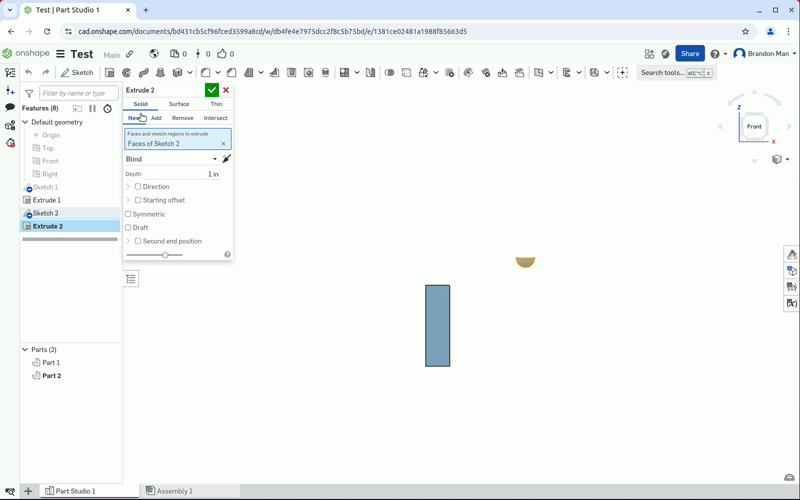
mouse_move(137, 120)
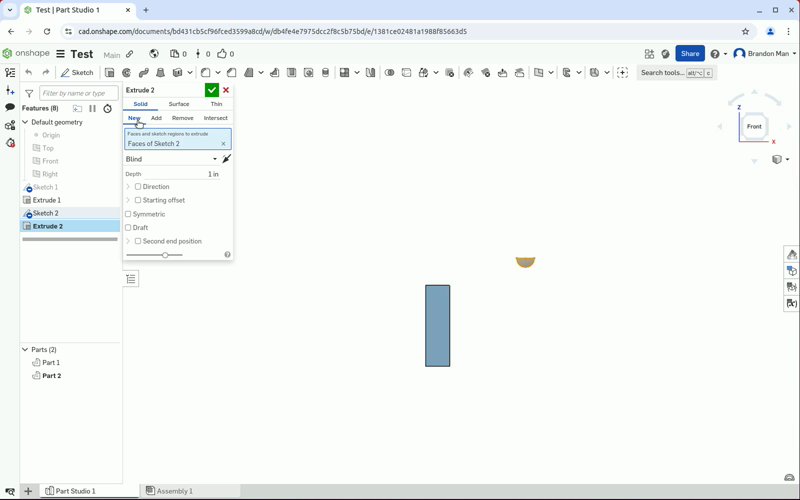
click(137, 120)
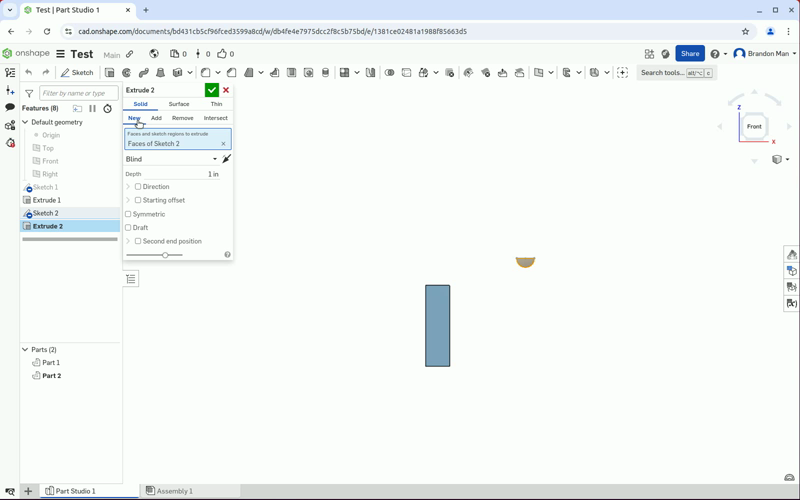
key(tab, 4)
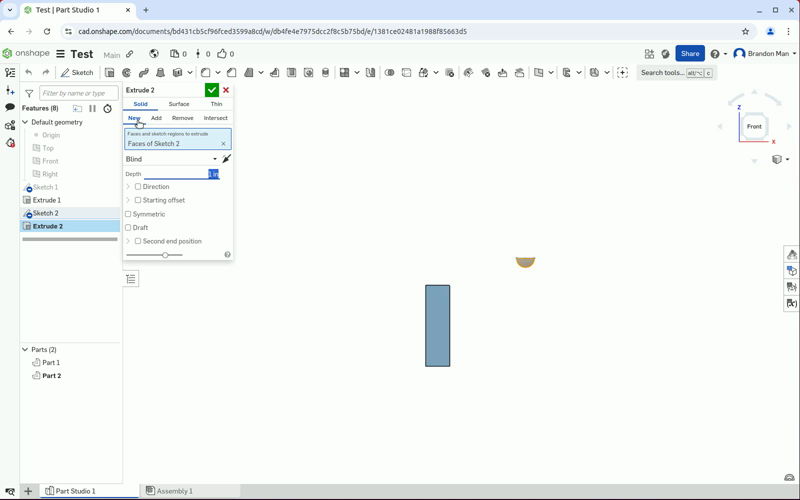
text(23.108)
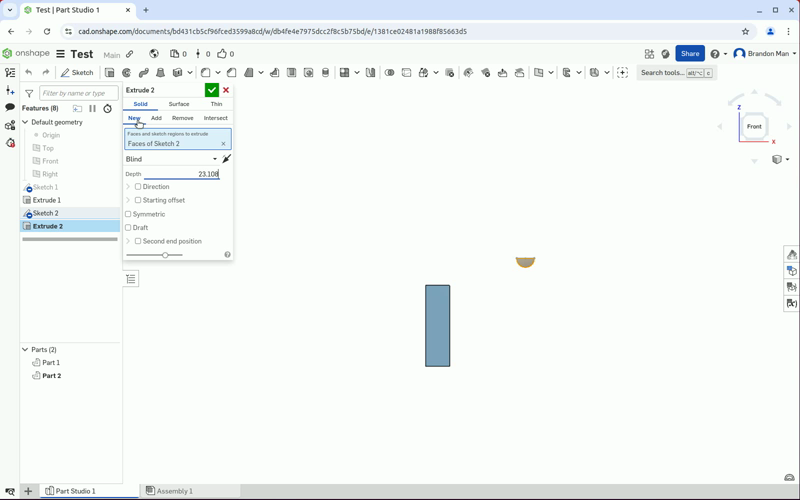
key(enter)
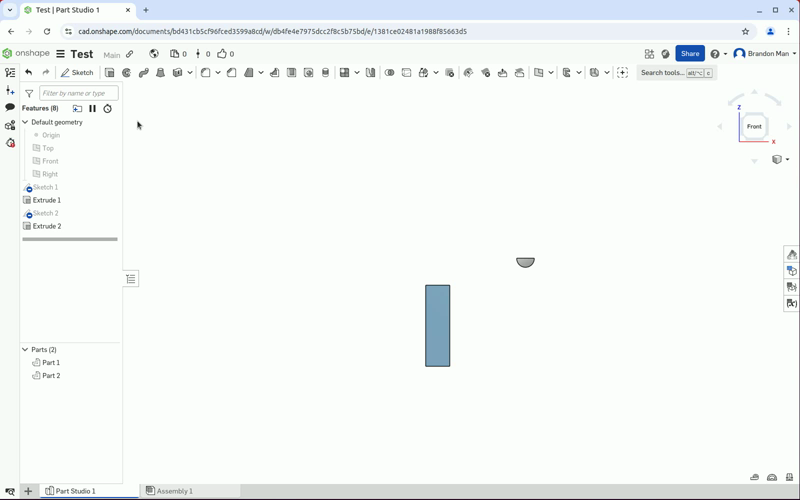
key(shift+h)
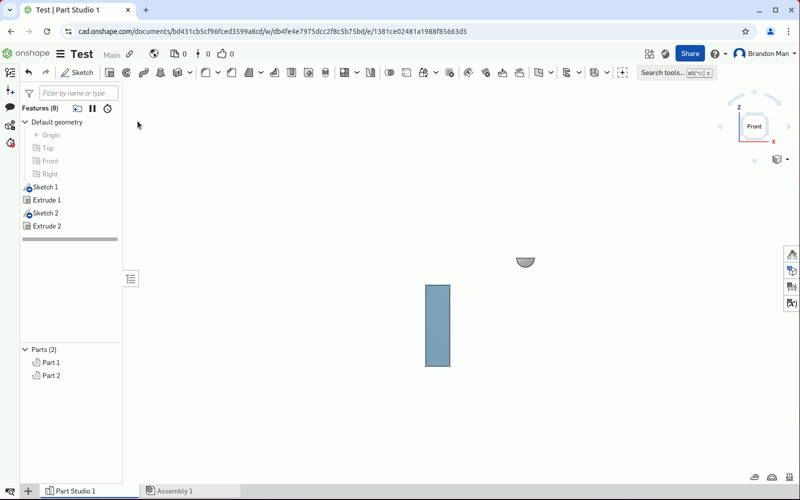
key(shift+h)
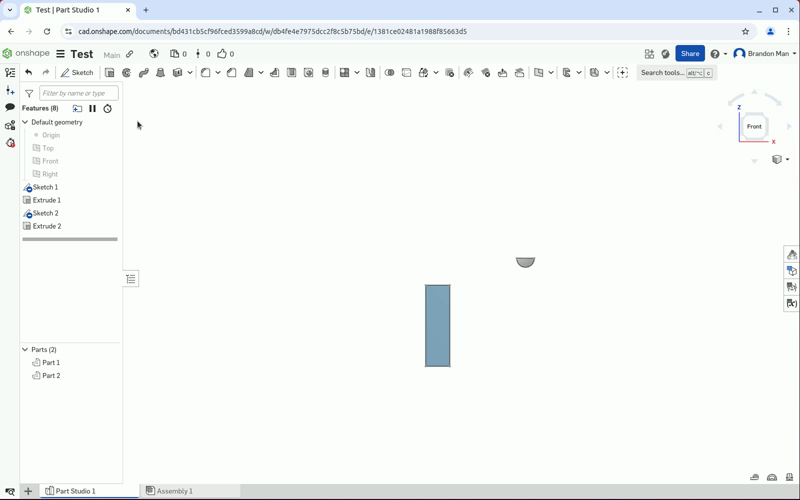
key(shift+7)
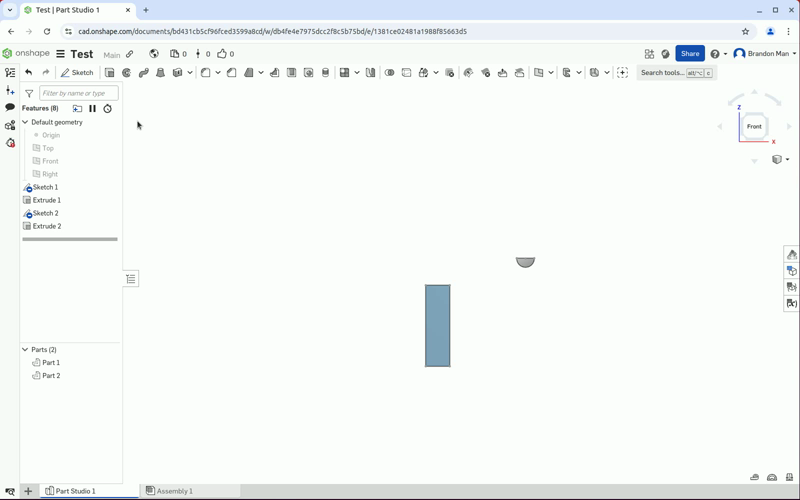
key(left, 2)
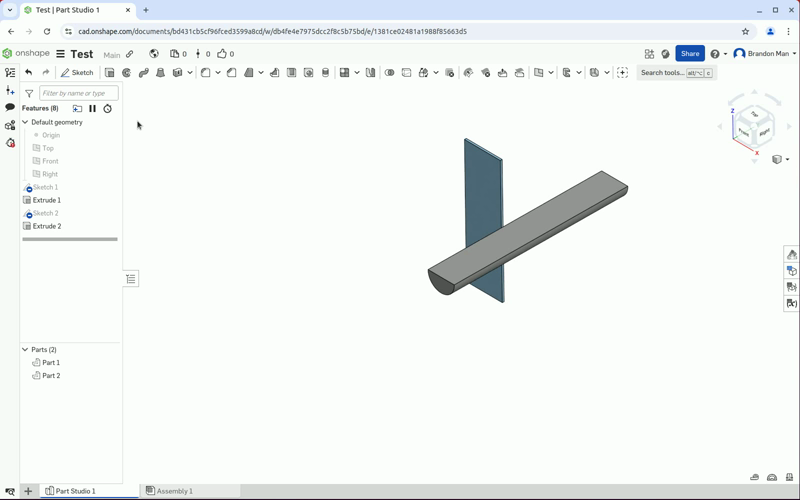
key(down, 2)
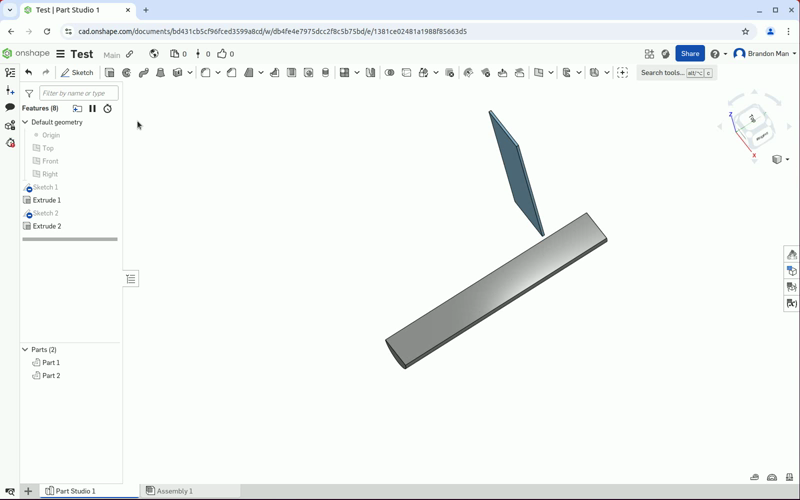
key(up, 2)
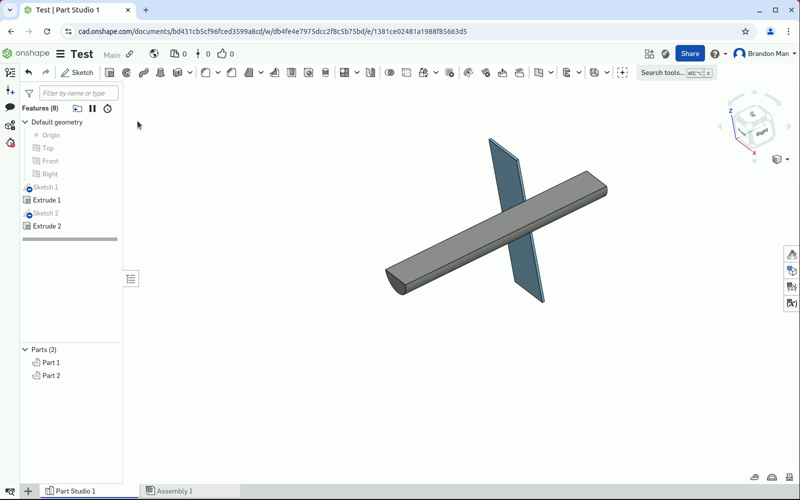
key(right, 2)
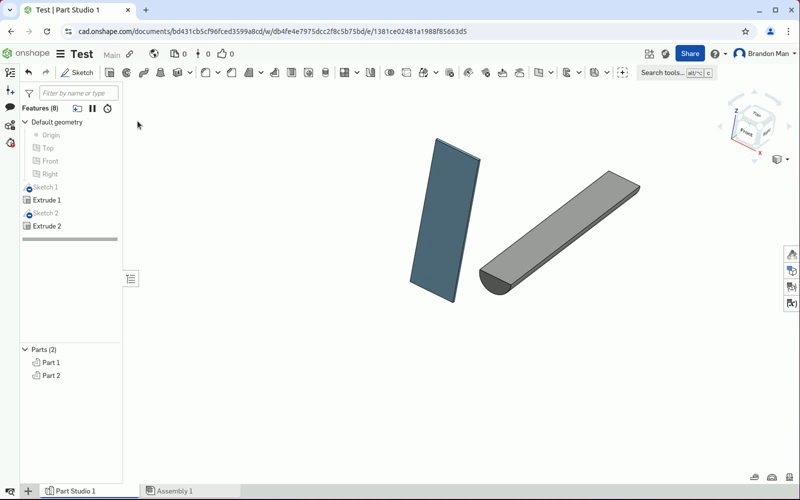
mouse_move(73, 189)
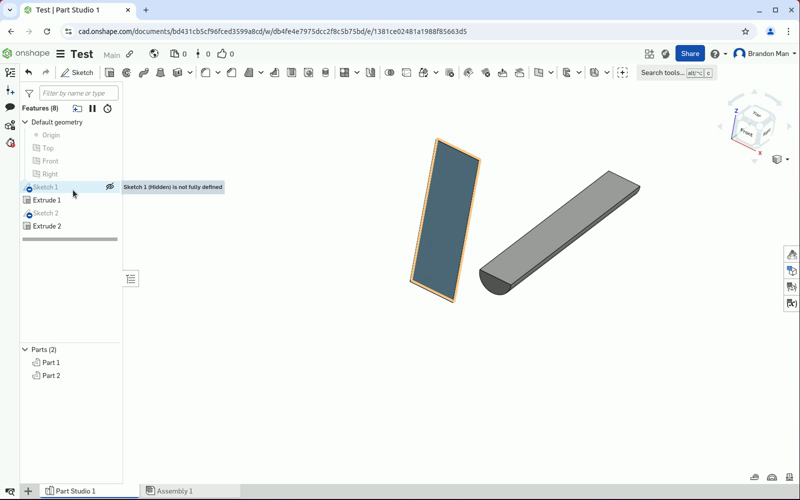
click(73, 189)